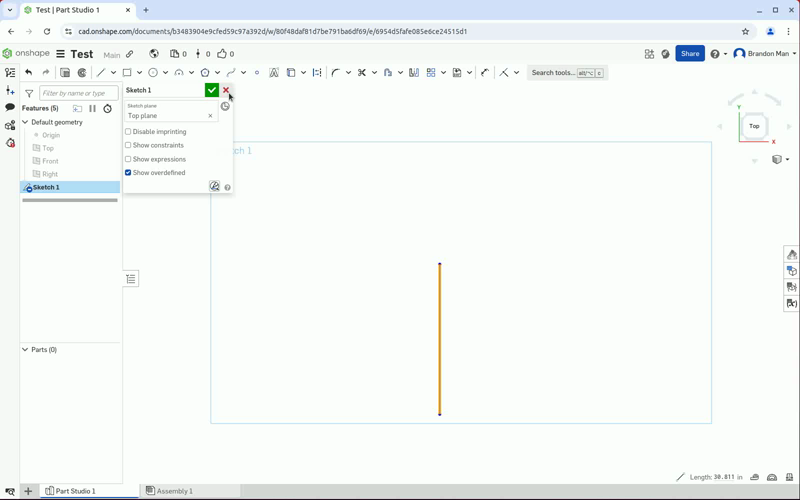
key(shift+h)
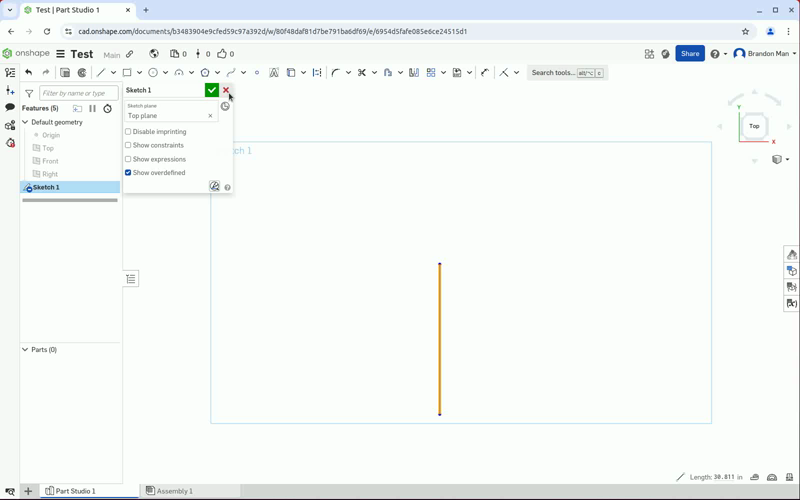
key(shift+s)
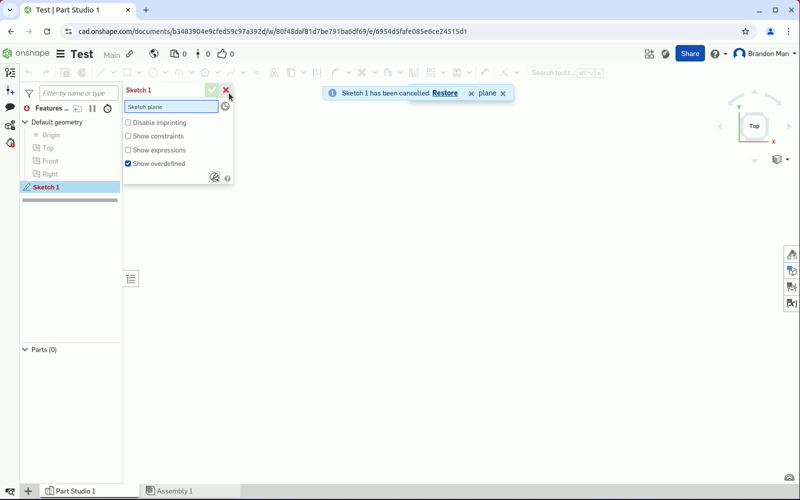
mouse_move(73, 150)
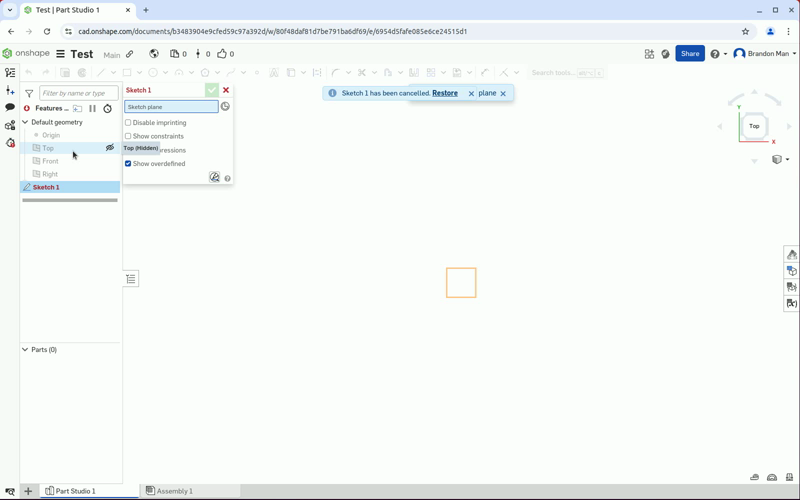
click(73, 150)
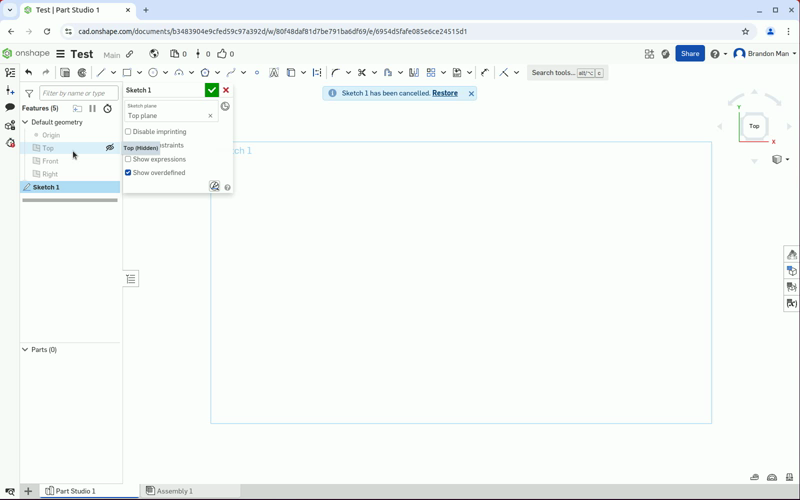
mouse_move(73, 352)
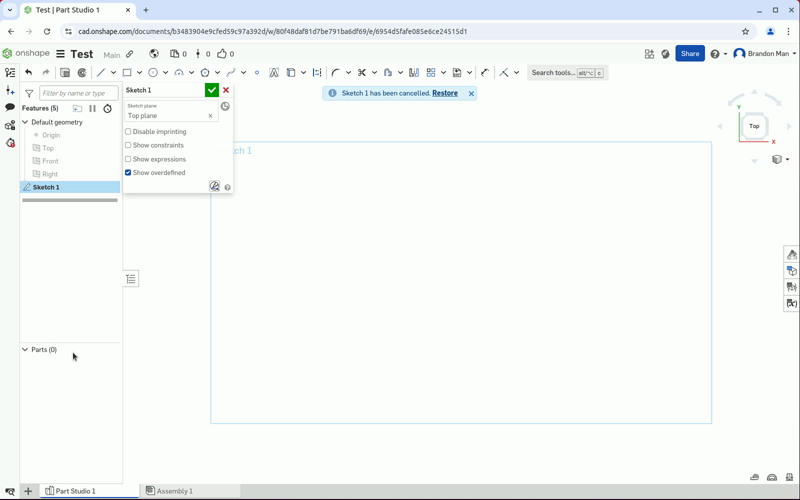
key(y)
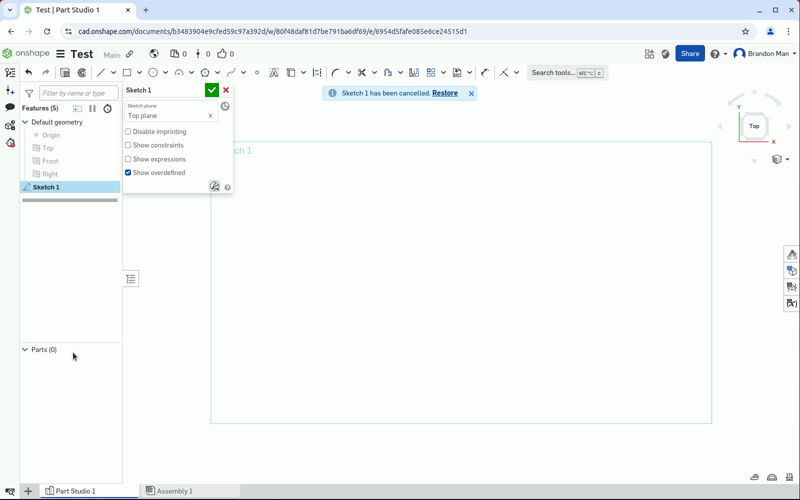
key(l)
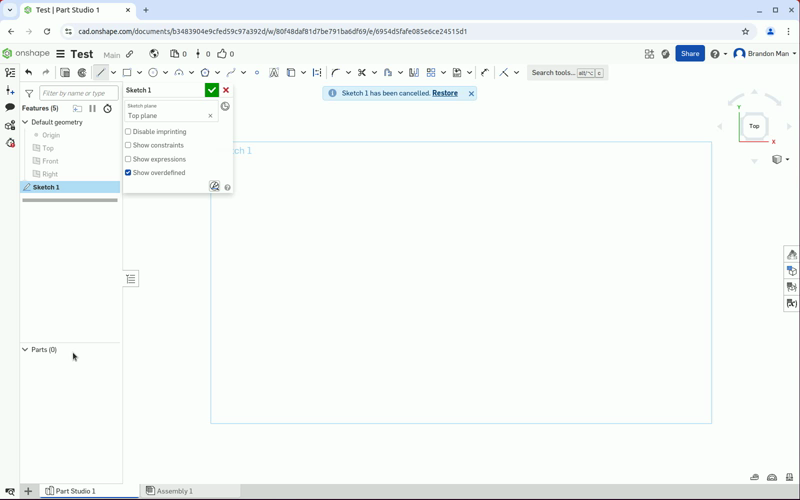
key_down(shift)
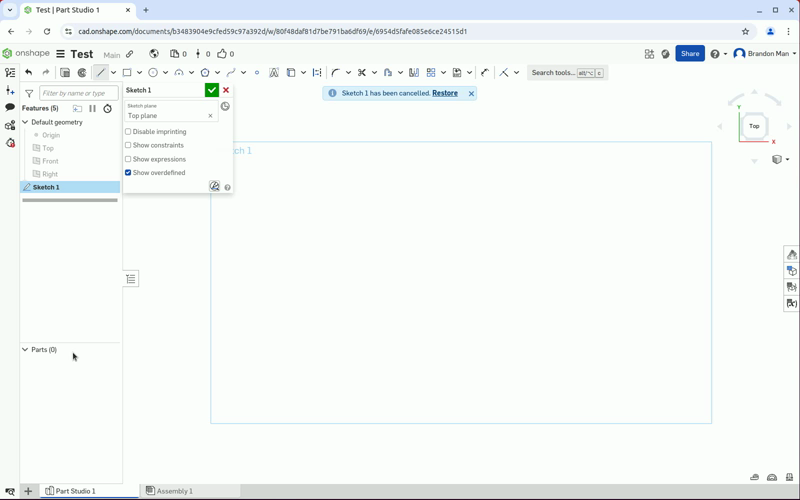
mouse_move(460, 282)
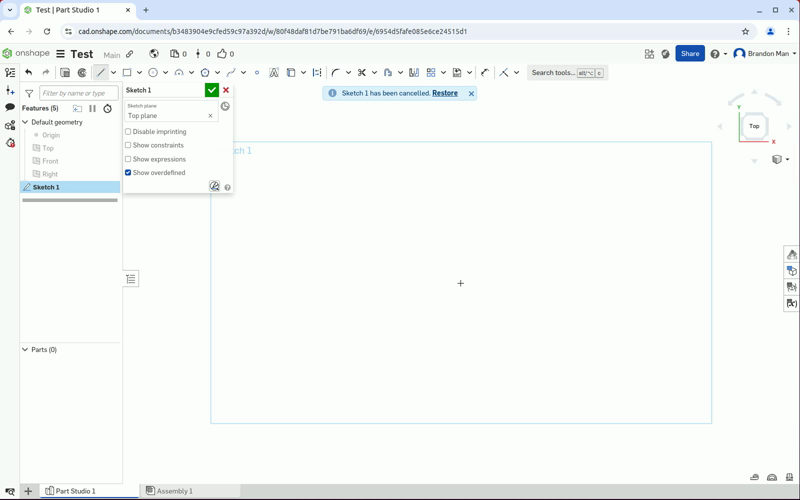
click(460, 282)
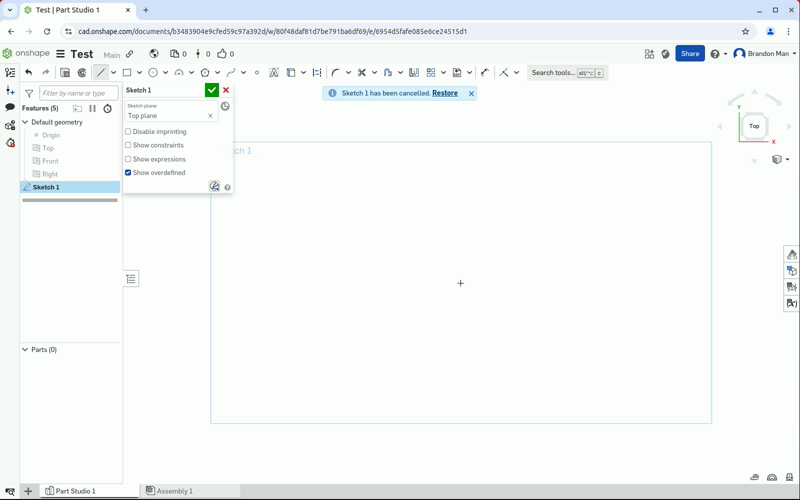
key_up(shift)
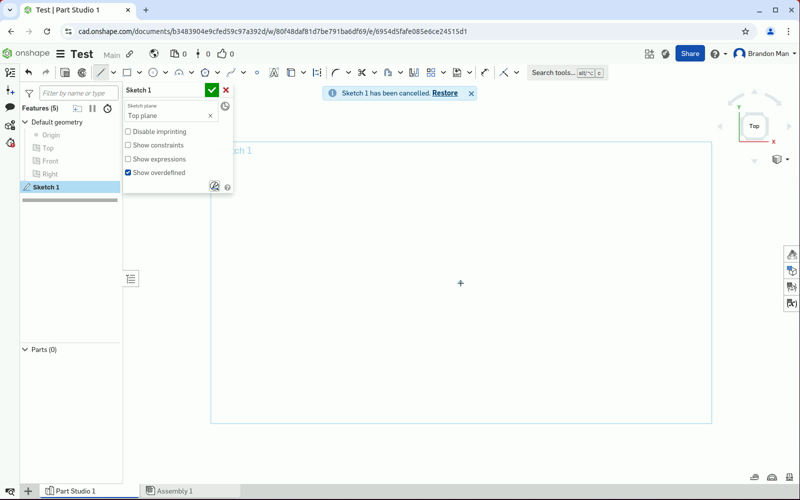
key_down(shift)
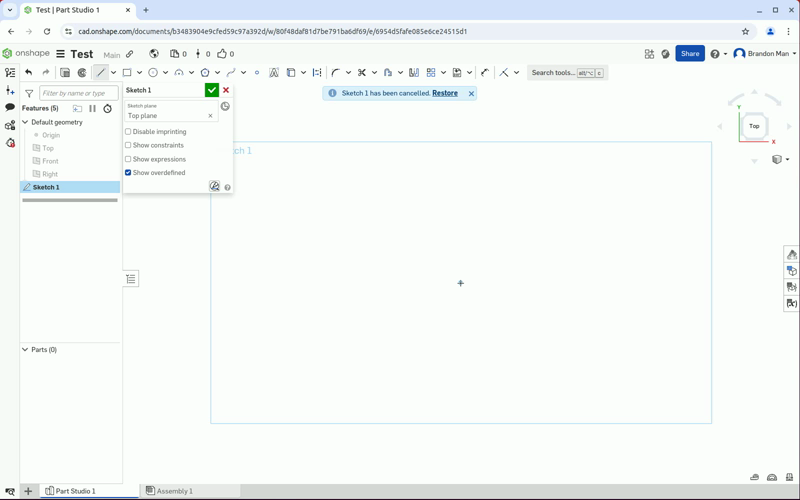
mouse_move(535, 282)
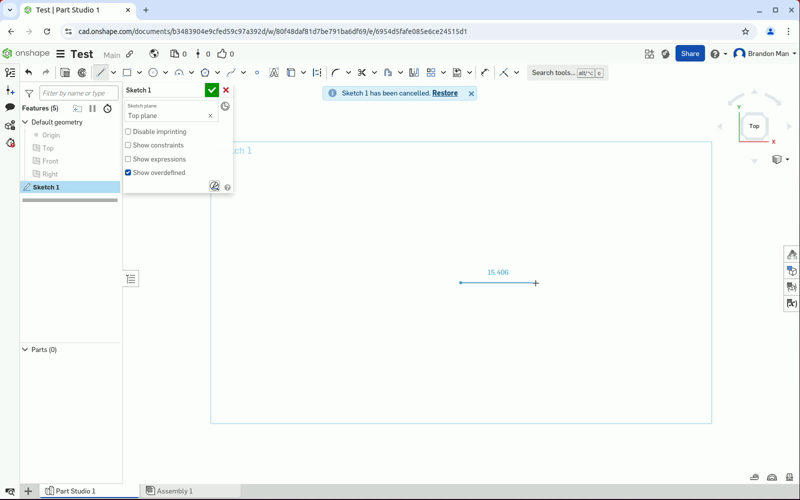
click(535, 282)
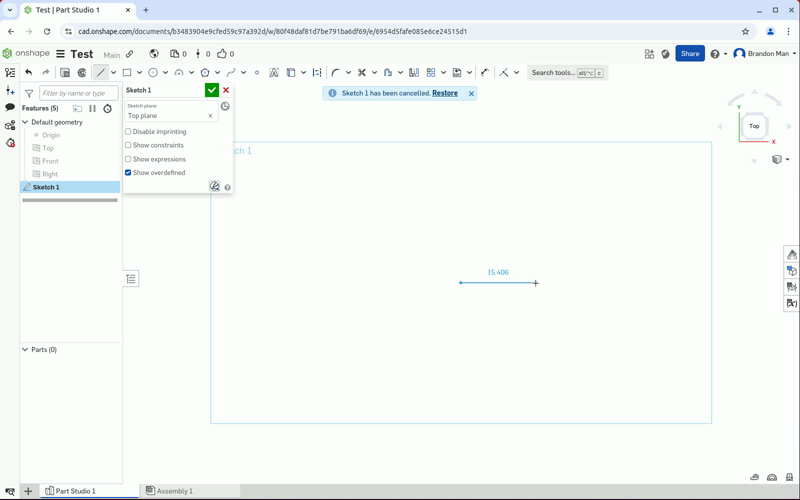
key_up(shift)
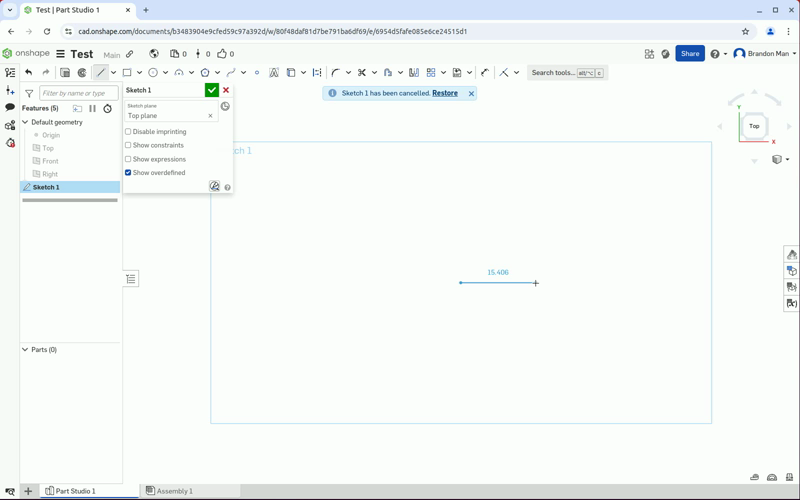
key_down(shift)
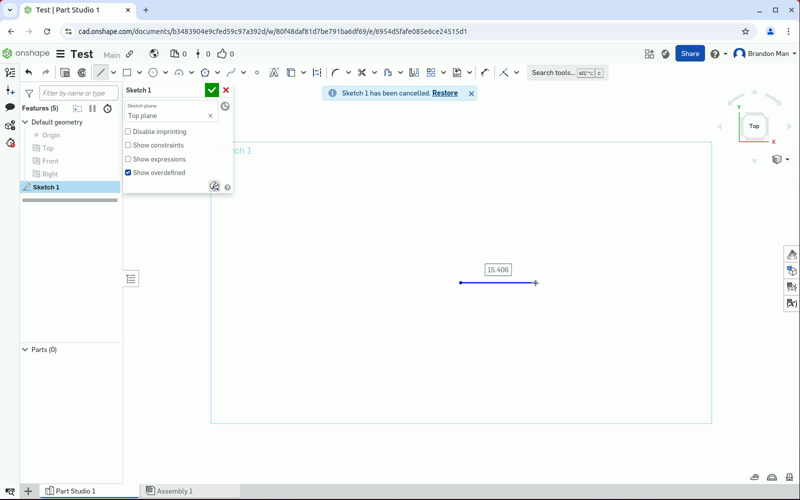
mouse_move(535, 170)
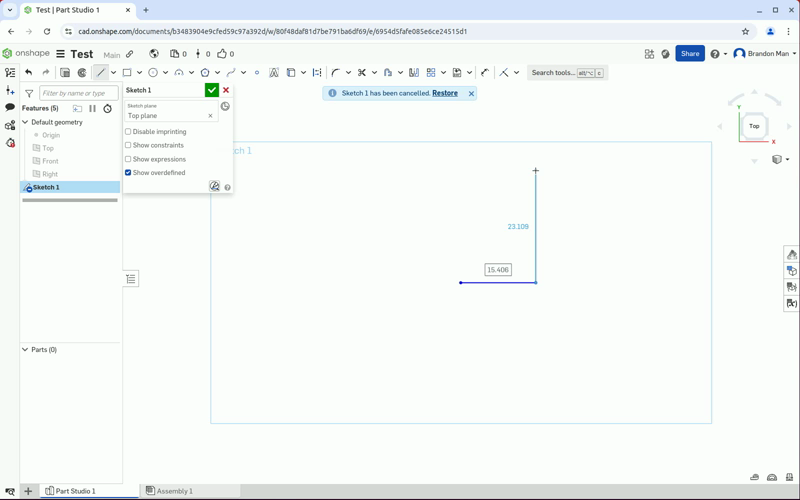
click(535, 170)
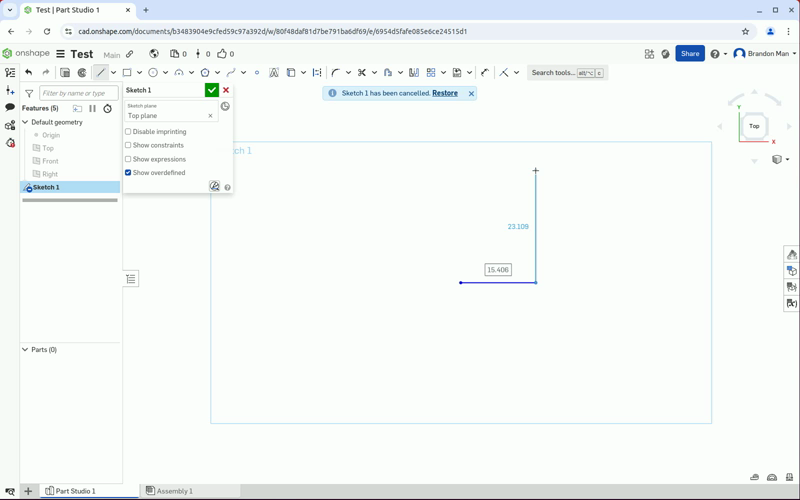
key_up(shift)
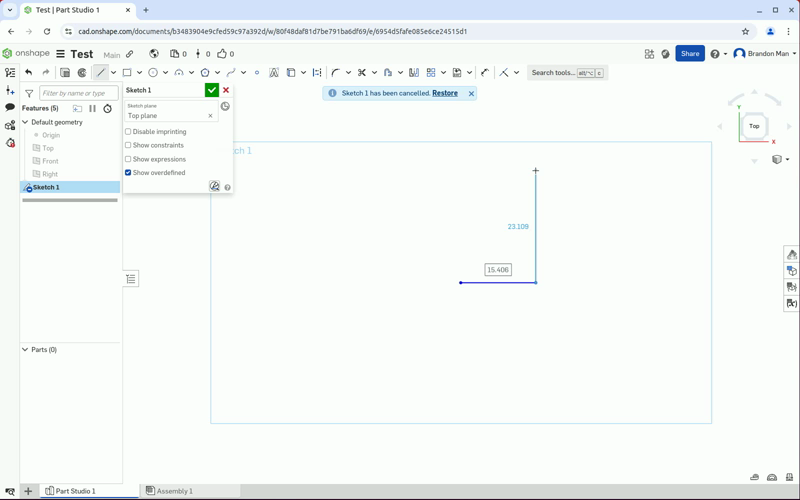
key_down(shift)
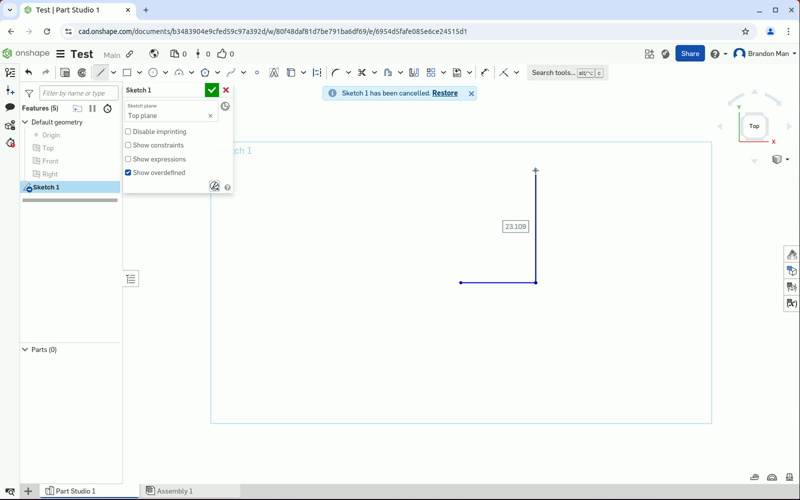
mouse_move(460, 170)
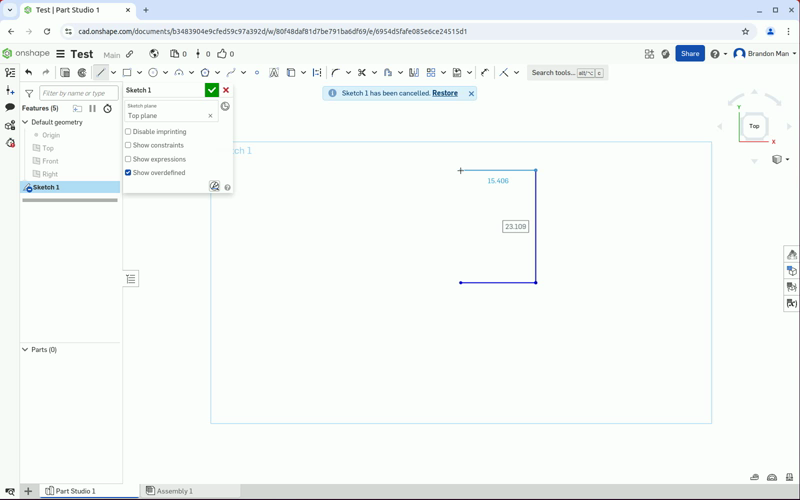
click(460, 170)
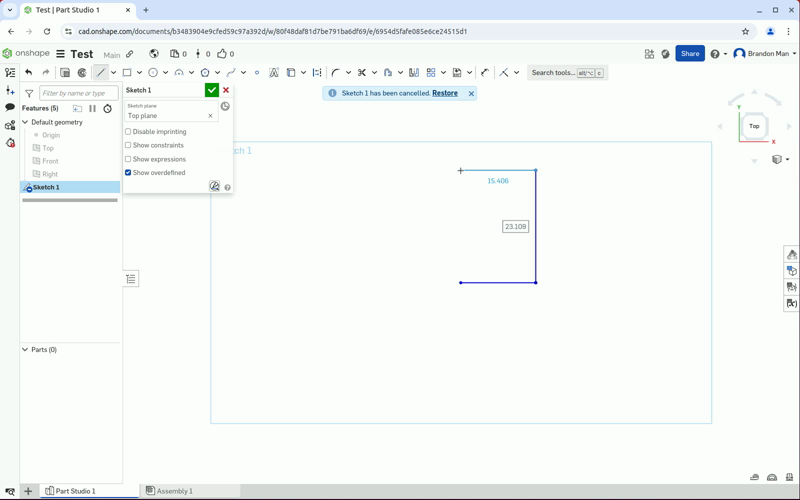
key_up(shift)
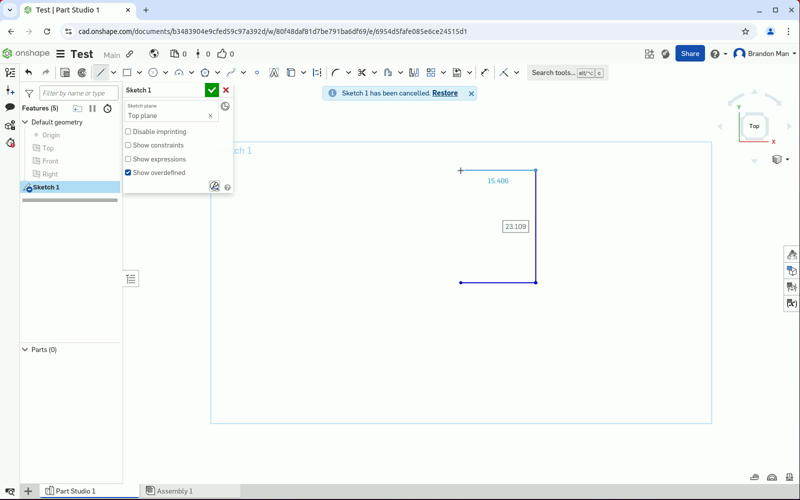
key_down(shift)
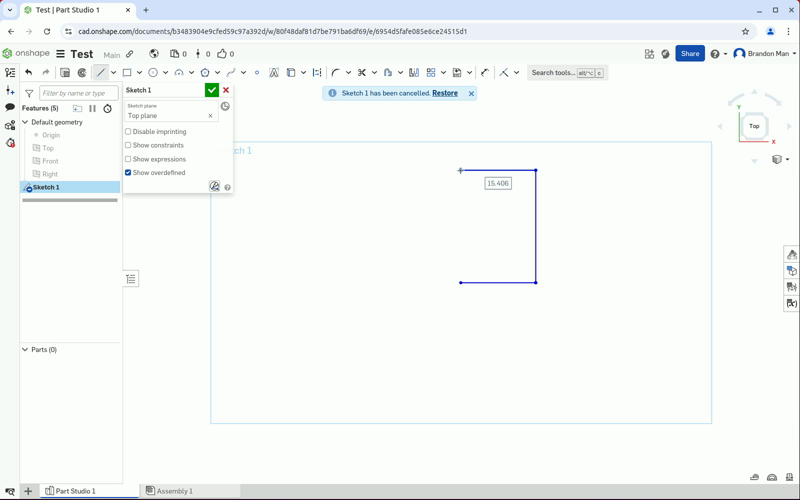
mouse_move(460, 282)
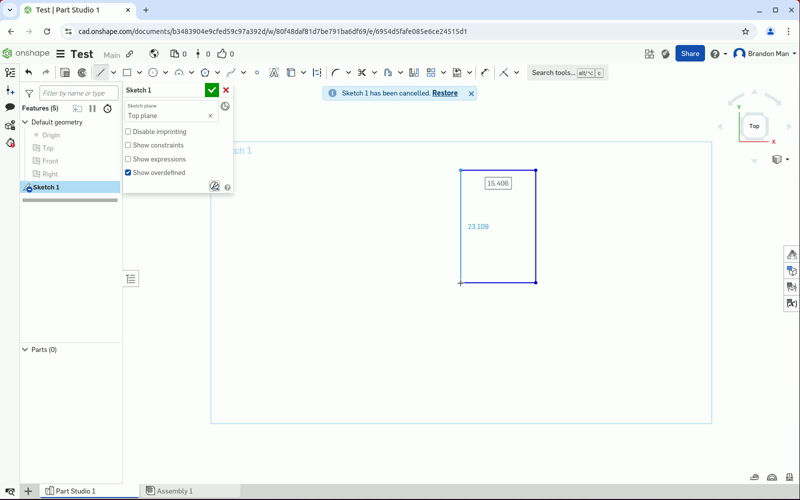
key_up(shift)
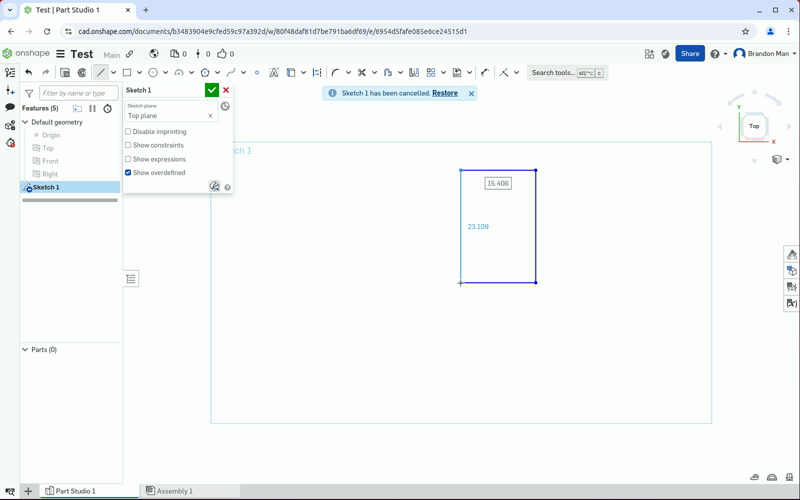
click(460, 282)
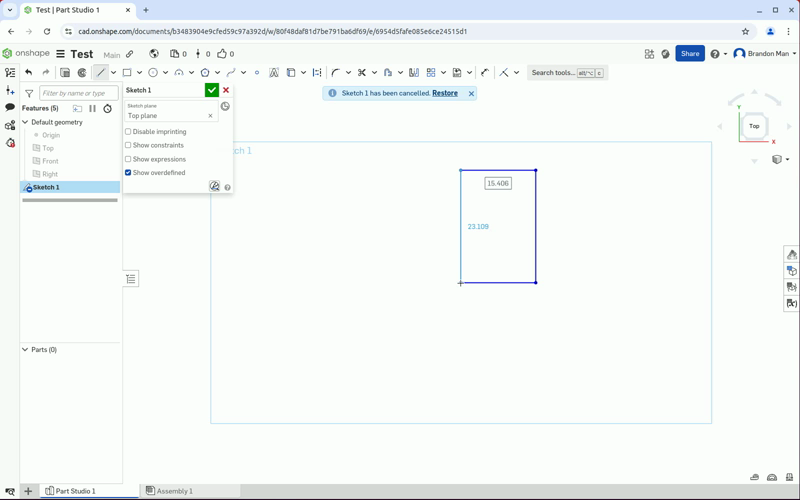
key(esc)
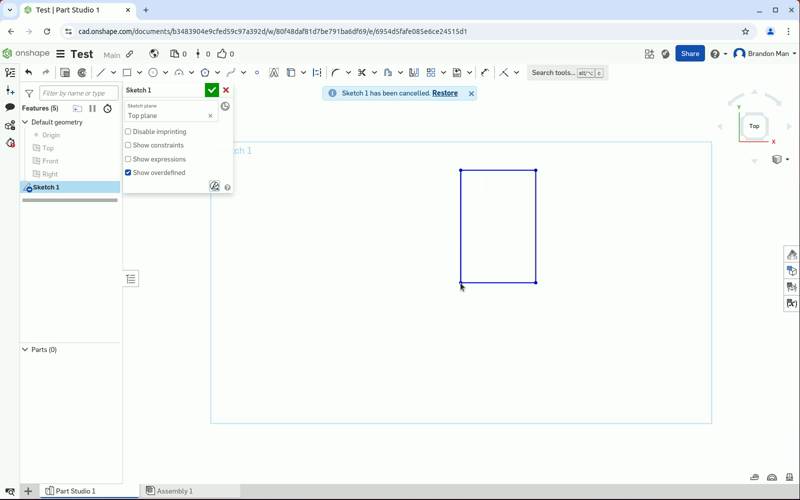
mouse_move(518, 263)
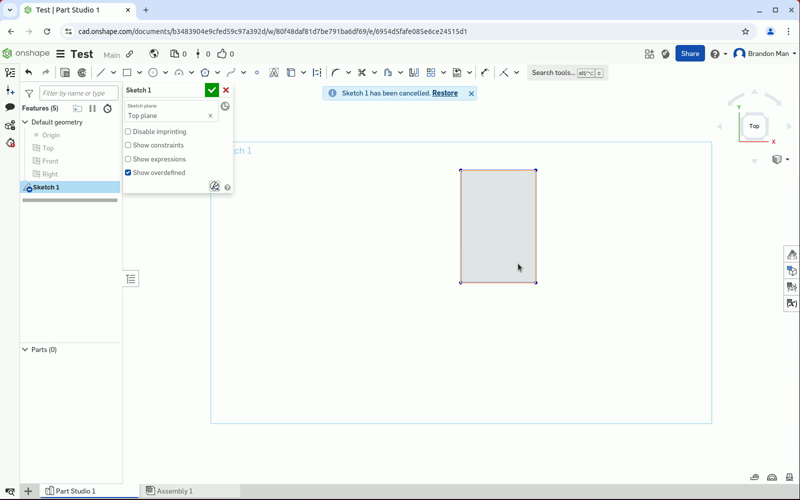
click(518, 263)
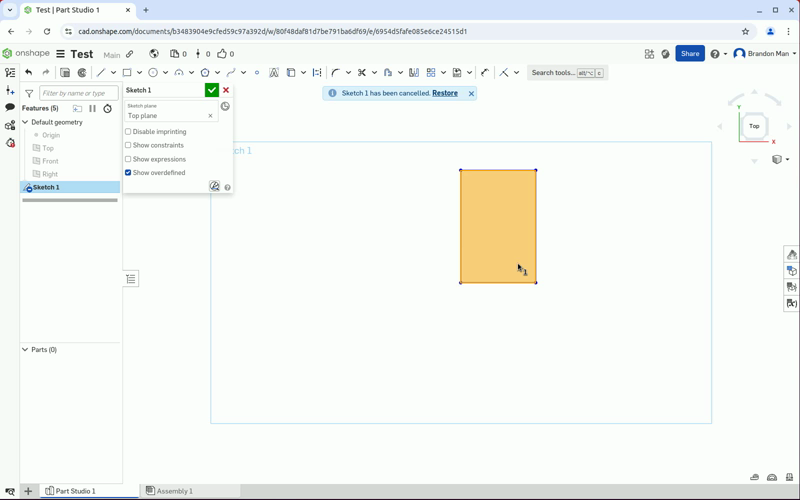
mouse_move(73, 352)
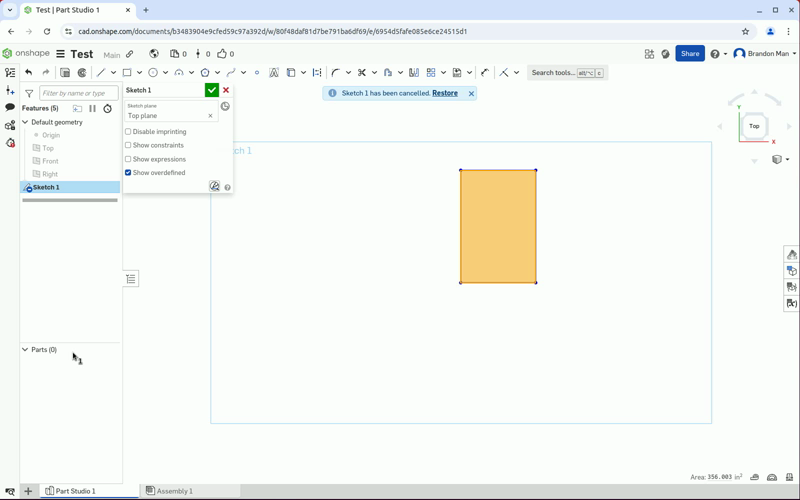
key(shift+y)
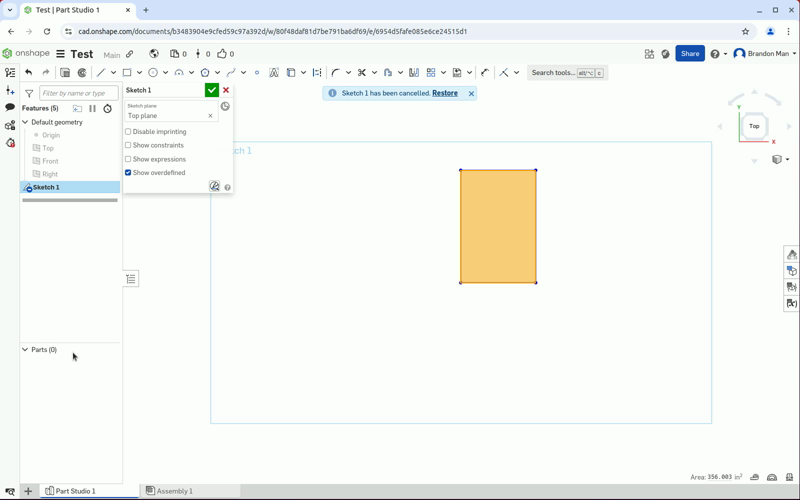
key(shift+e)
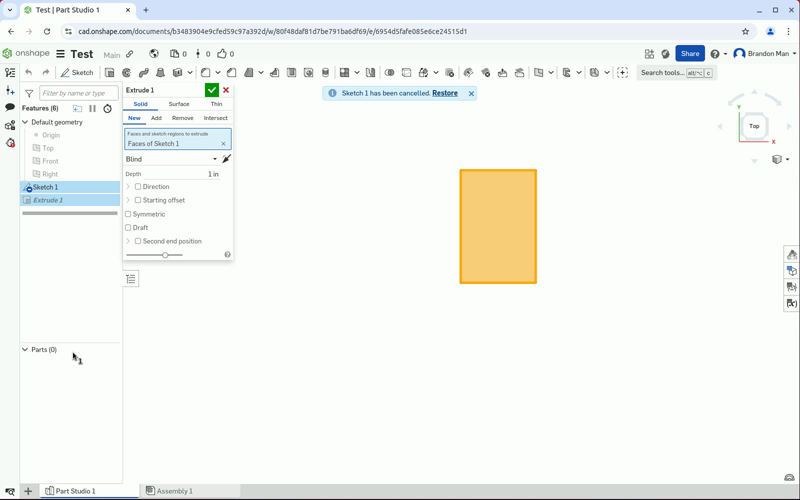
mouse_move(143, 106)
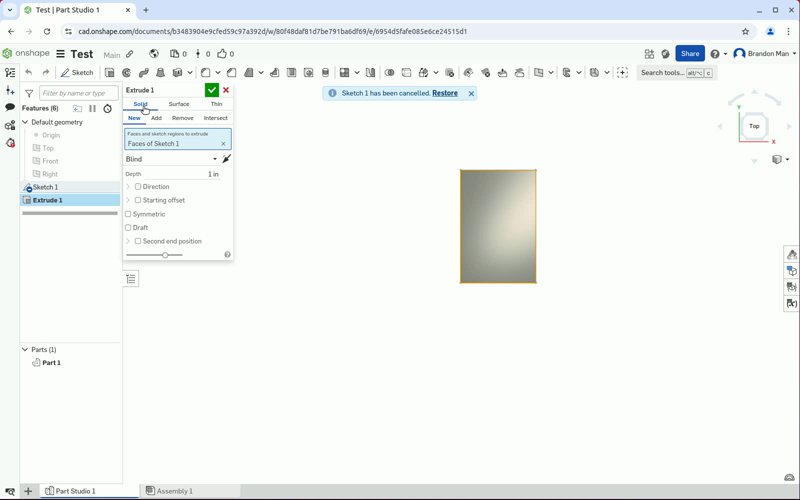
click(143, 106)
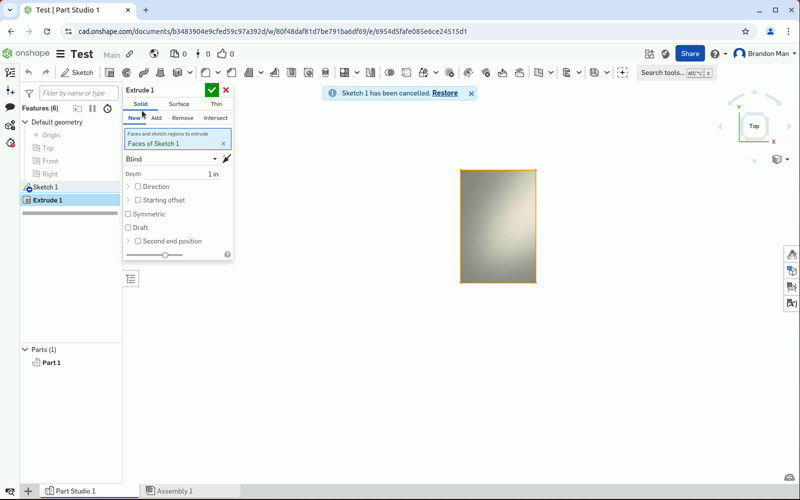
mouse_move(137, 120)
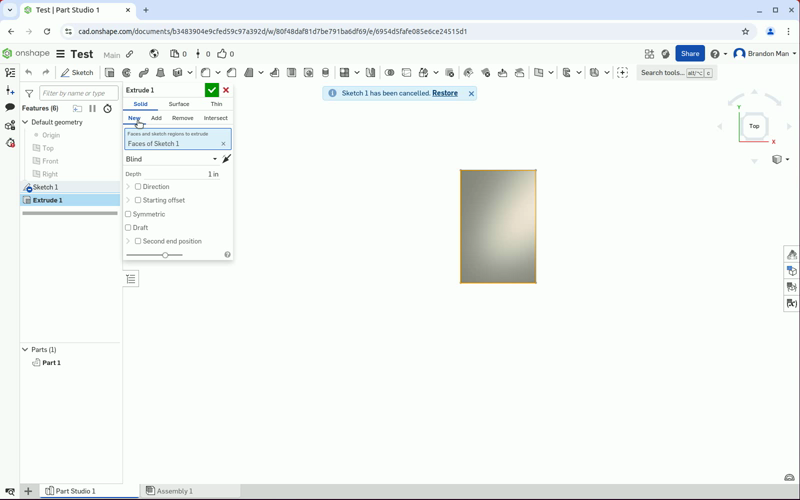
click(137, 120)
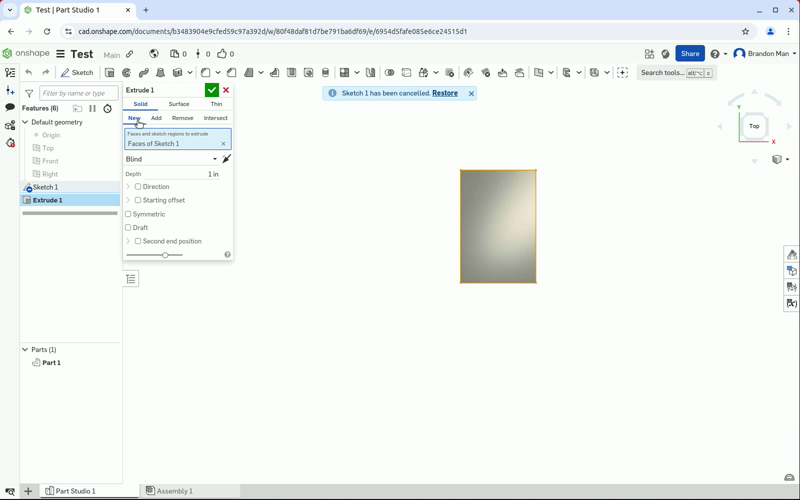
key(tab, 4)
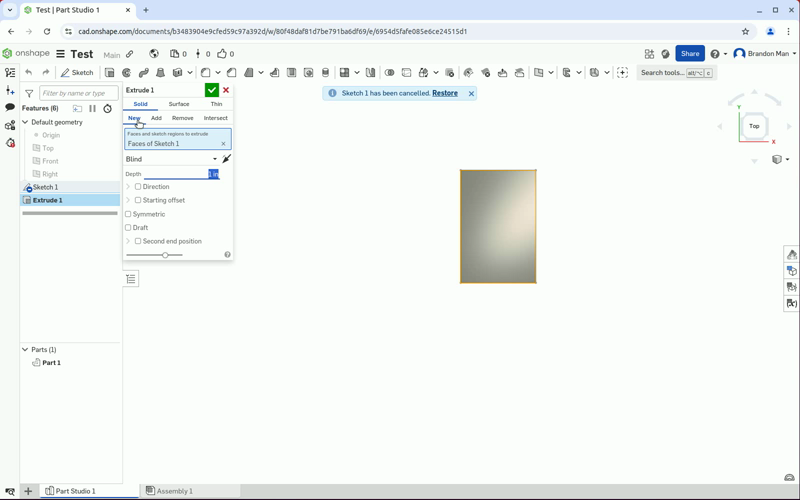
text(9.147)
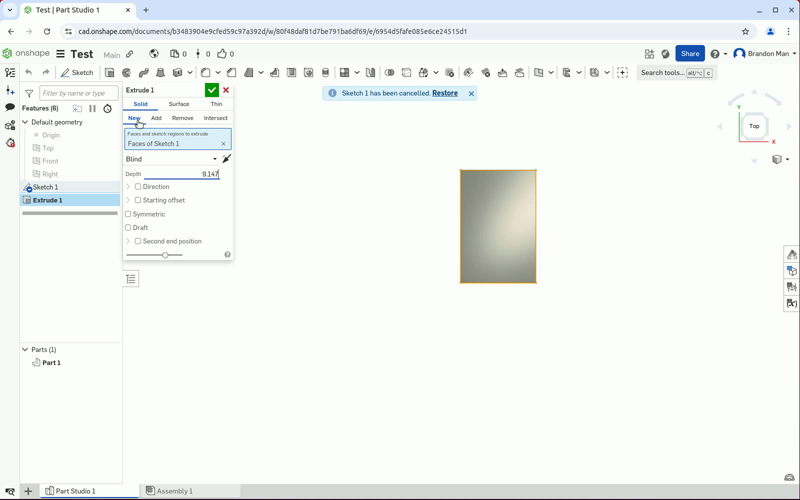
key(enter)
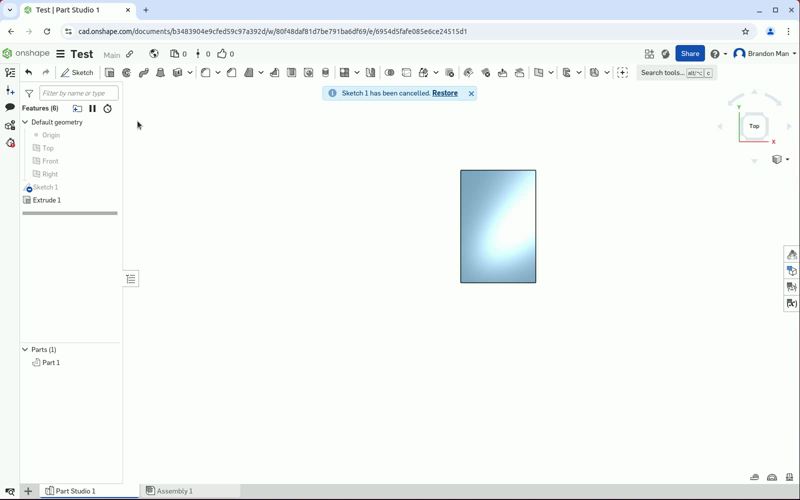
key(shift+h)
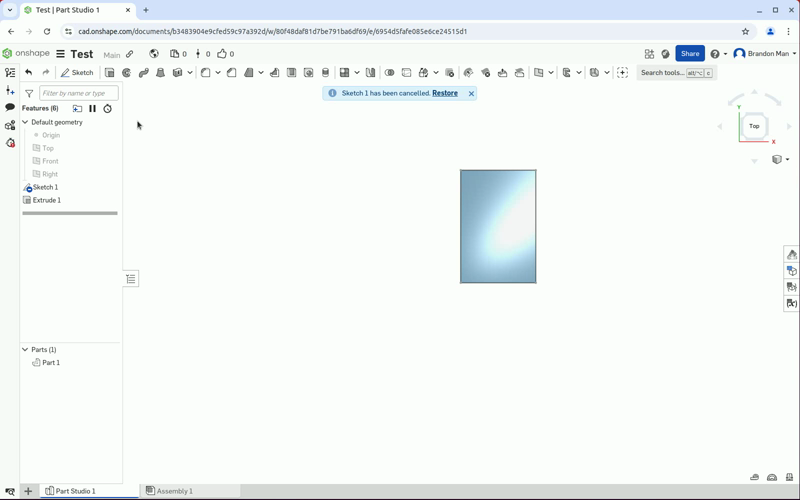
key(shift+h)
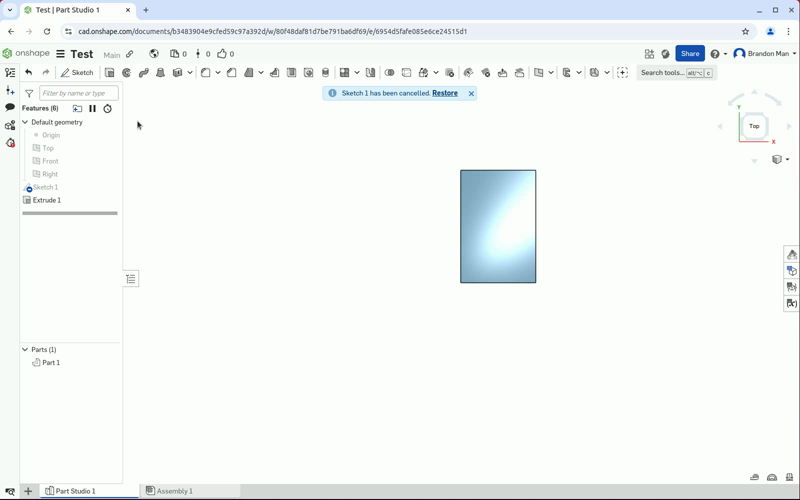
mouse_move(73, 189)
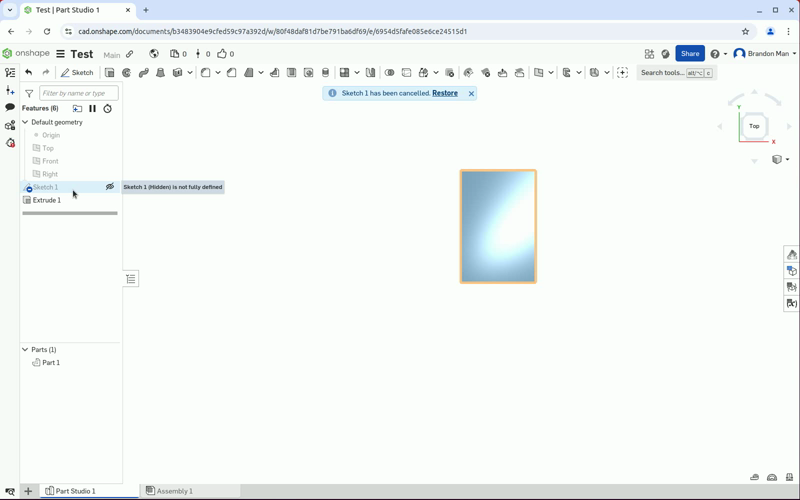
click(73, 189)
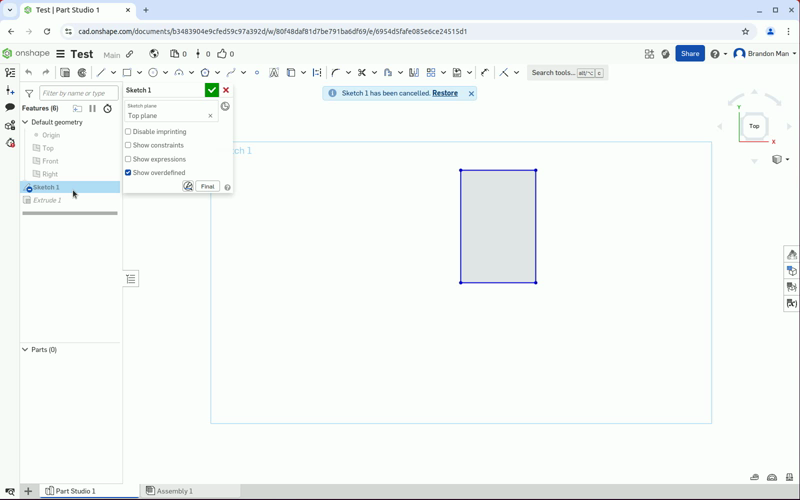
mouse_move(229, 92)
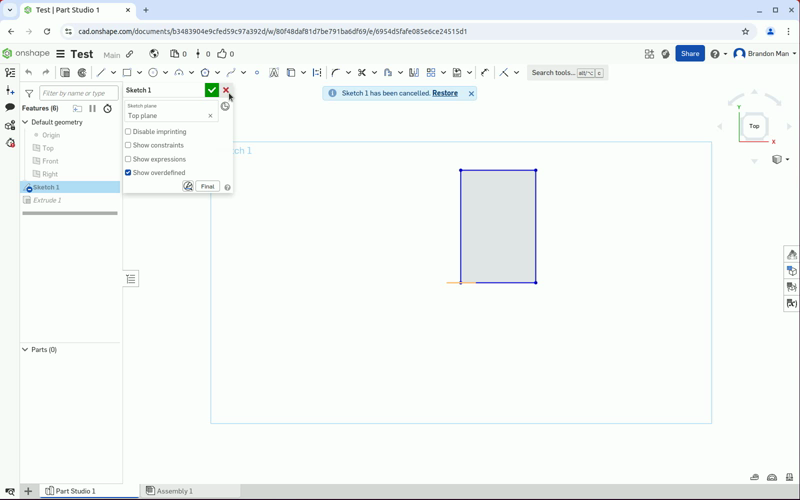
click(229, 92)
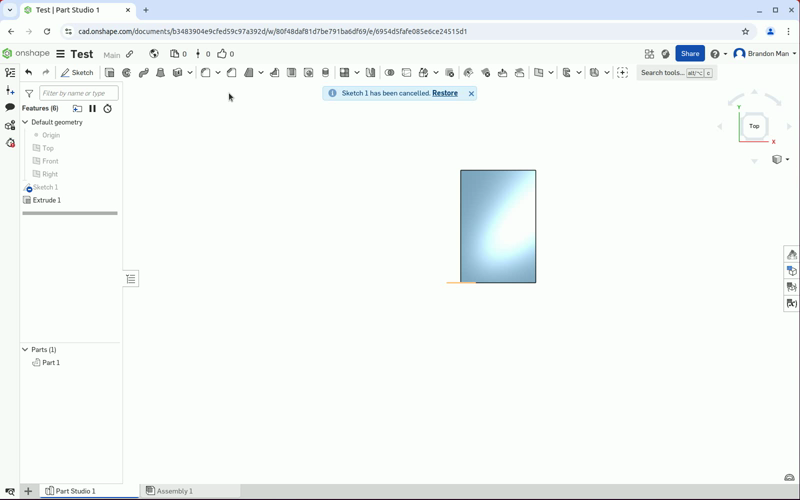
mouse_move(541, 75)
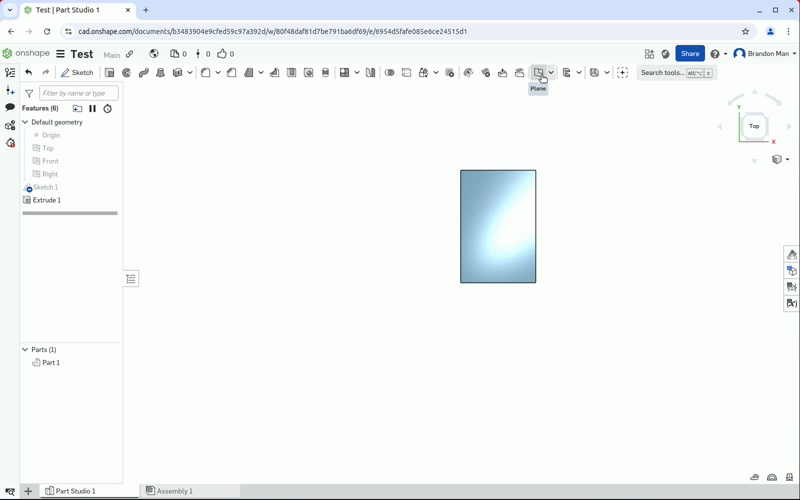
click(541, 75)
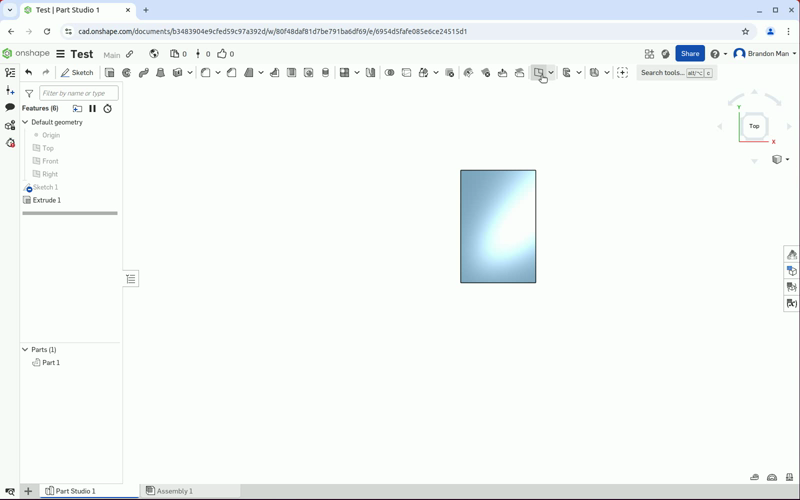
mouse_move(73, 150)
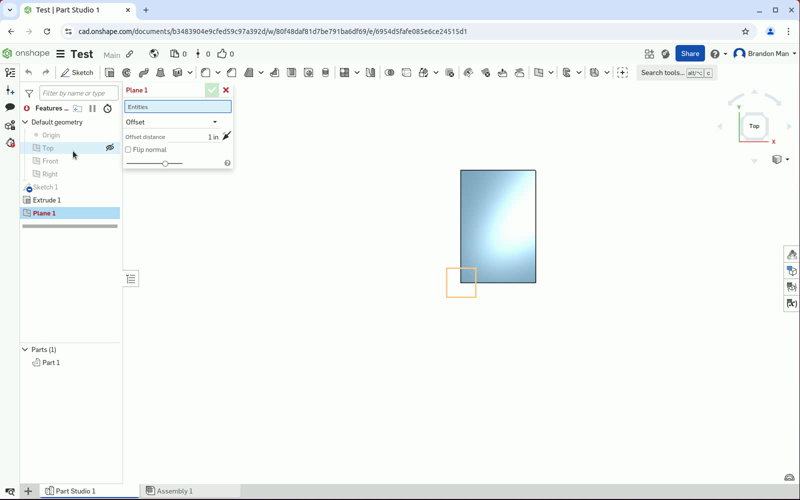
click(73, 150)
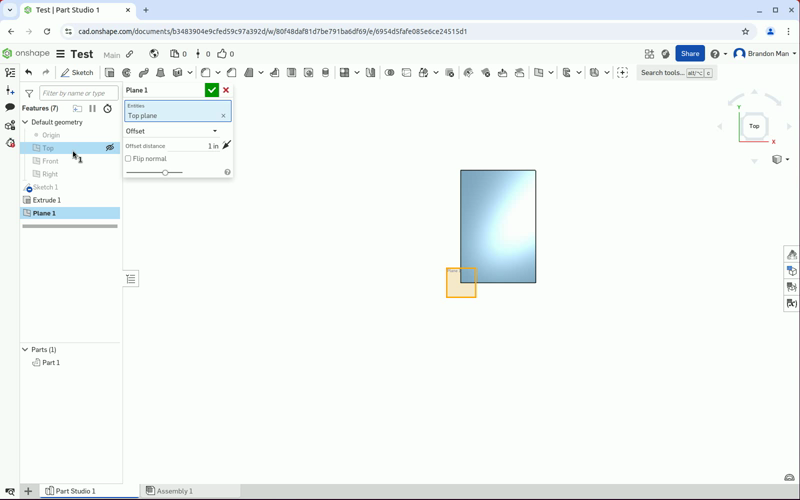
key(tab, 2)
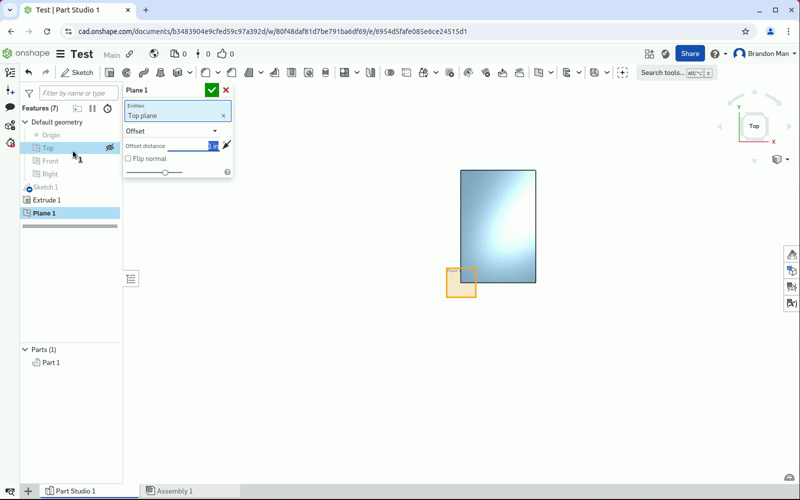
text(9.151)
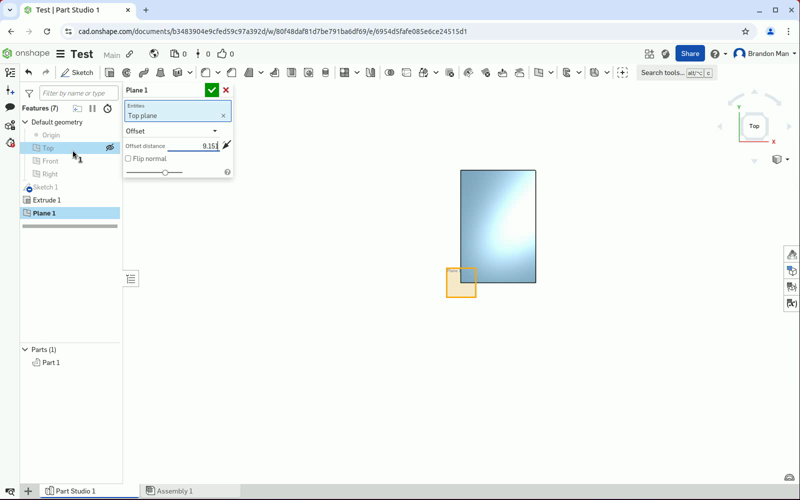
key(enter, 2)
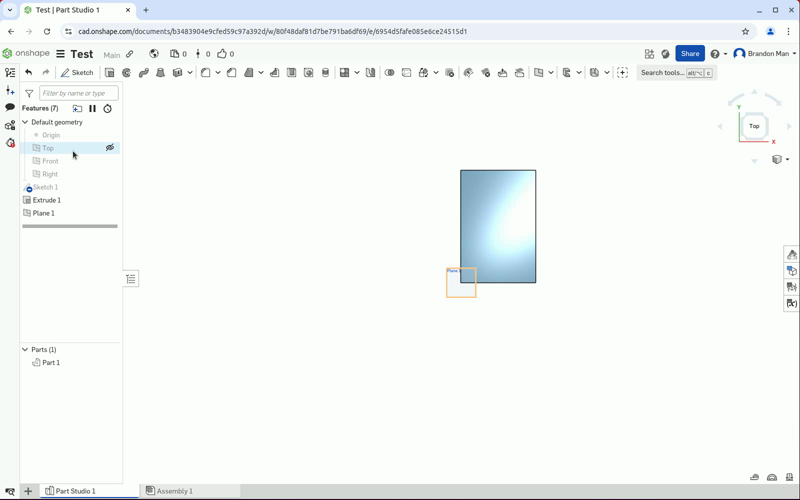
key(shift+s)
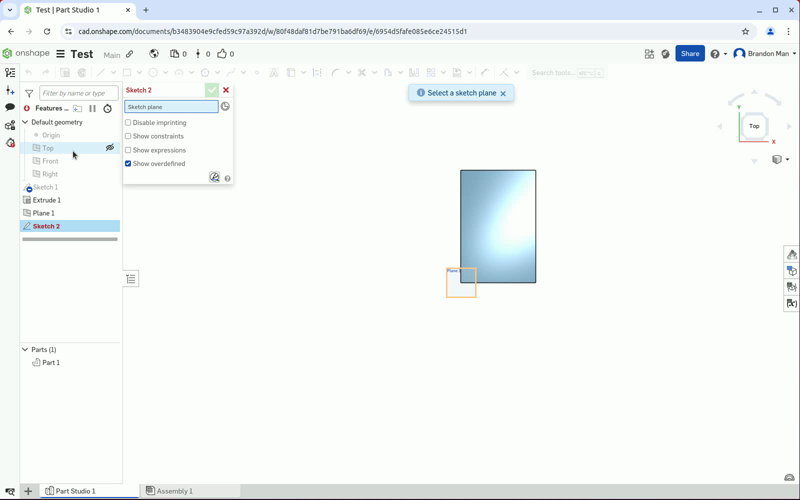
mouse_move(73, 215)
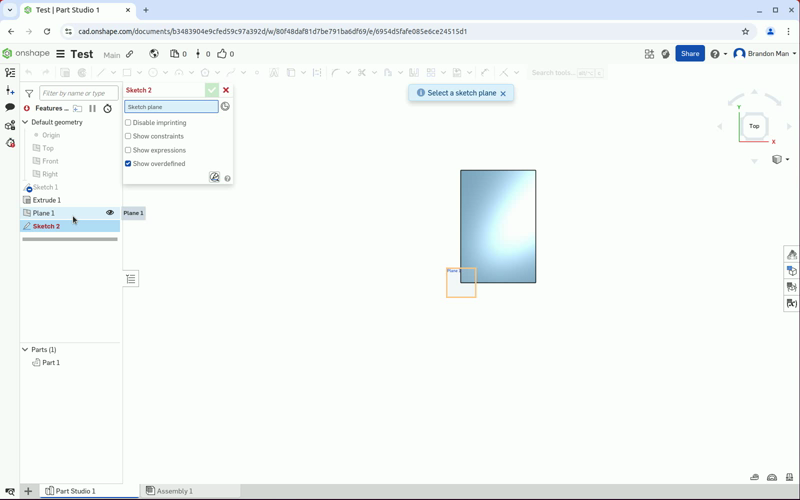
click(73, 215)
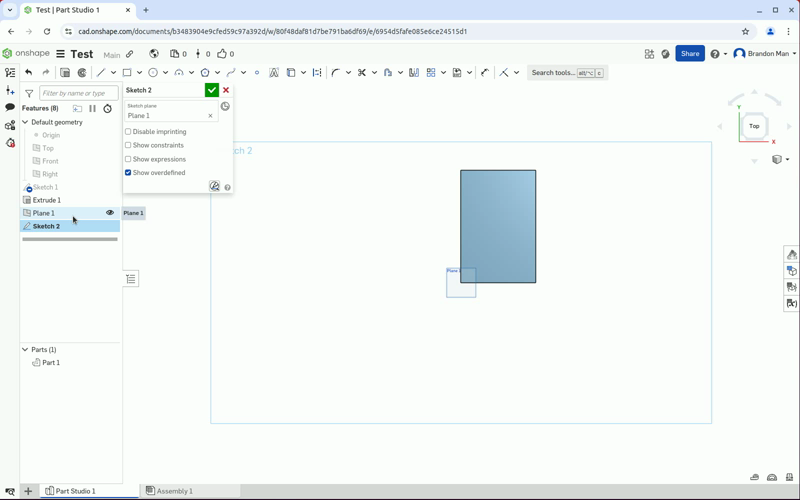
mouse_move(73, 352)
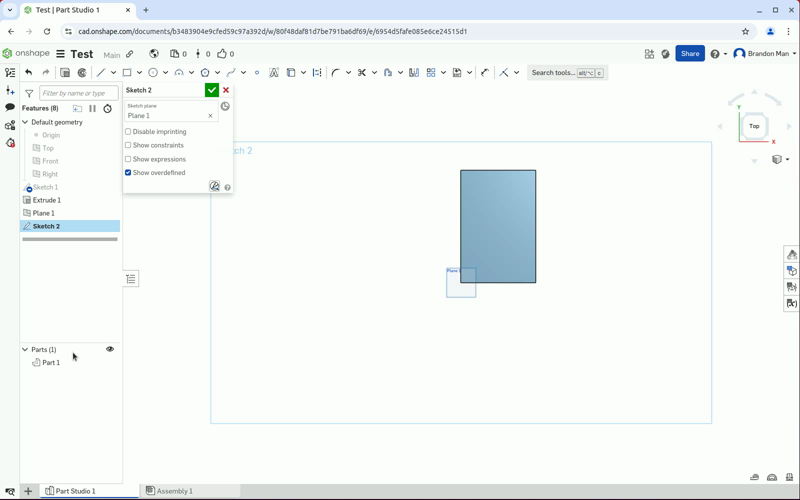
key(y)
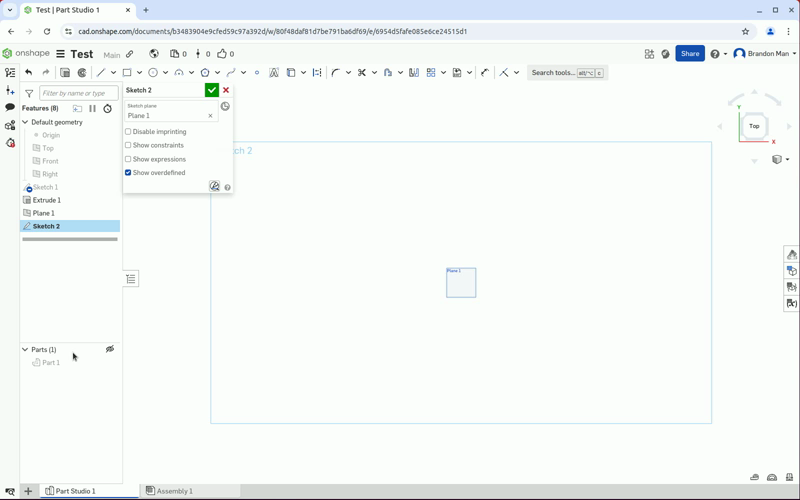
key(l)
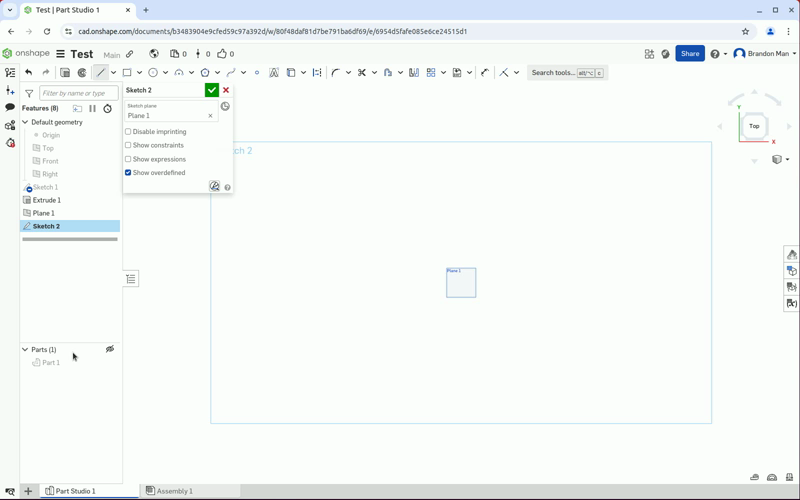
key_down(shift)
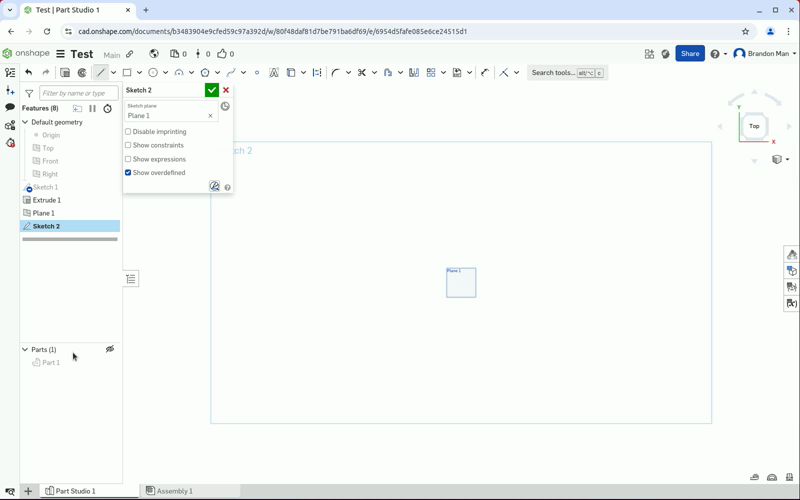
mouse_move(460, 282)
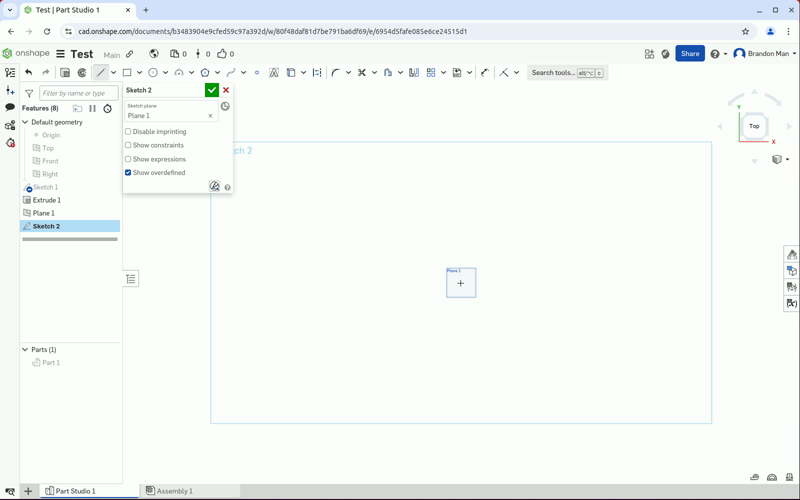
click(460, 282)
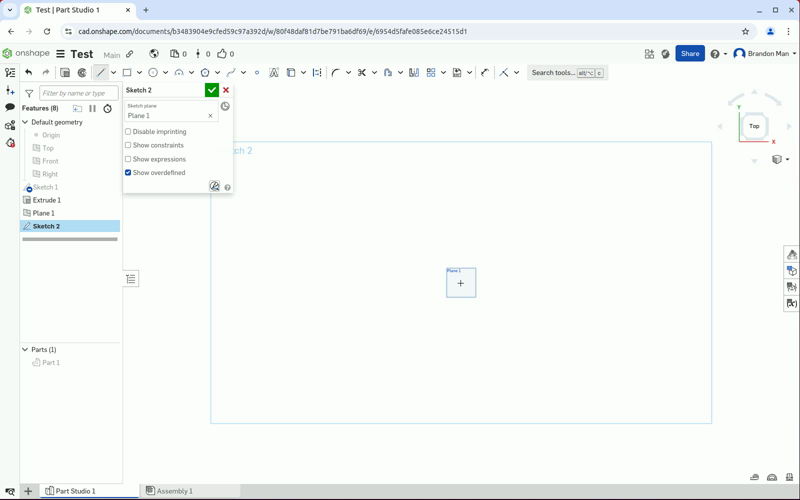
key_up(shift)
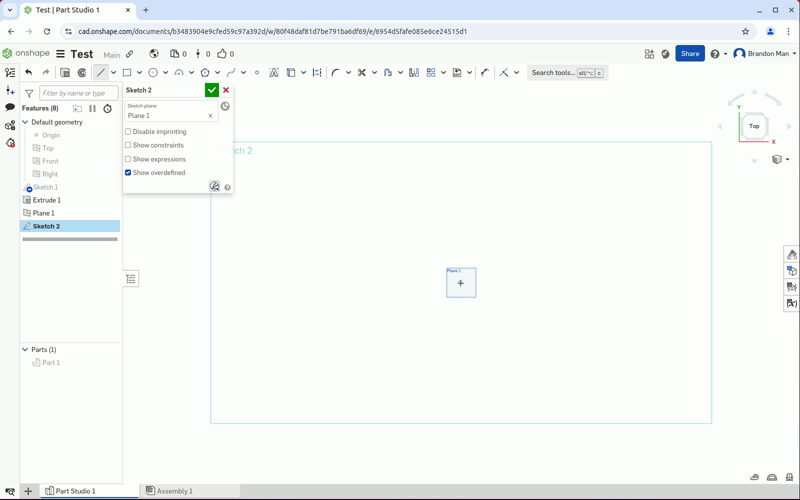
key_down(shift)
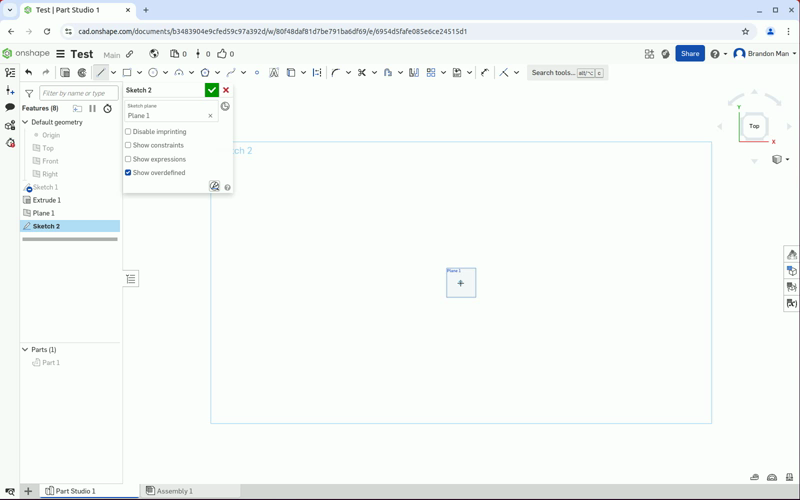
mouse_move(490, 282)
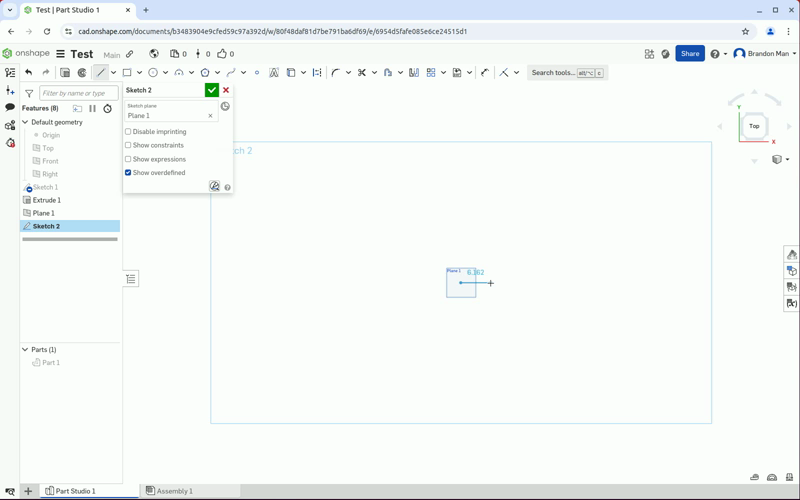
mouse_move(483, 282)
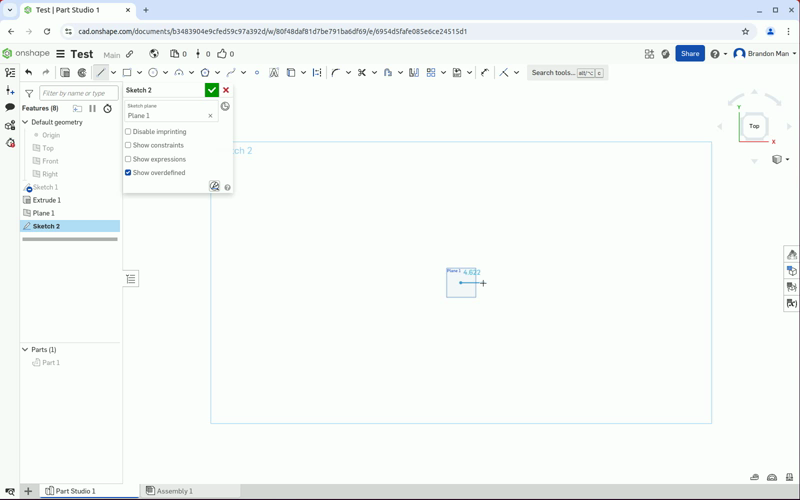
click(483, 282)
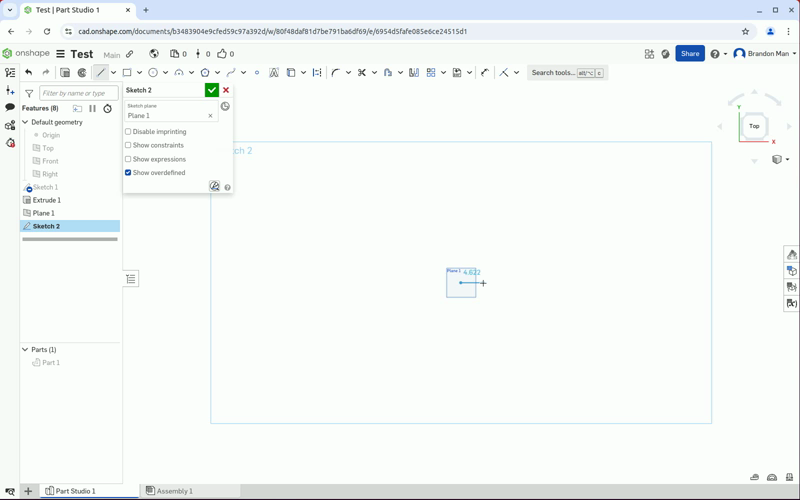
key_up(shift)
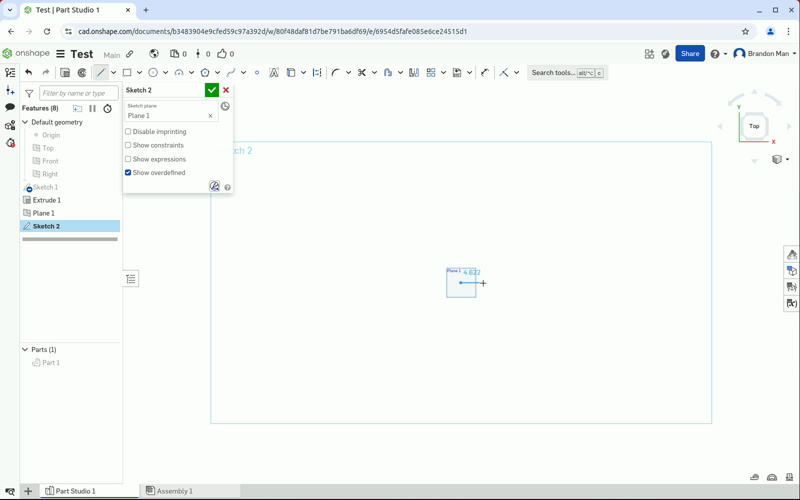
key_down(shift)
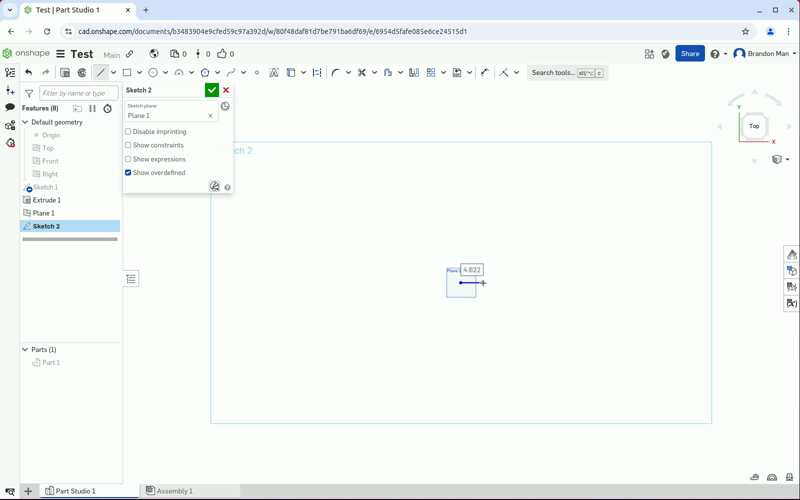
mouse_move(483, 170)
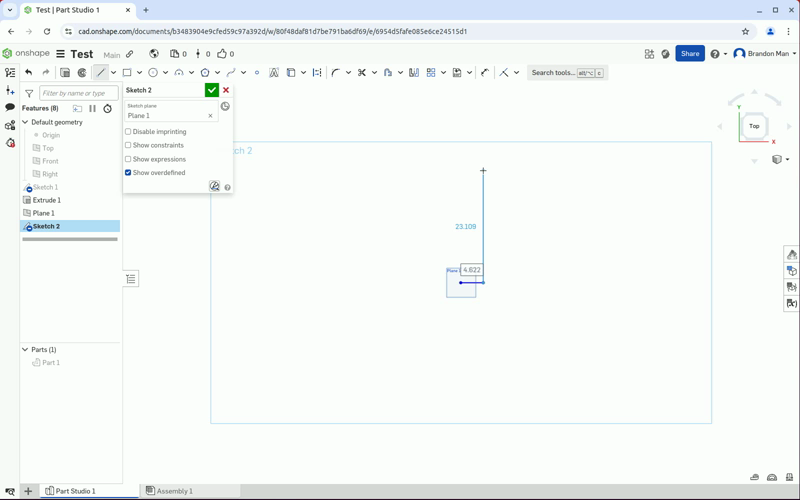
click(483, 170)
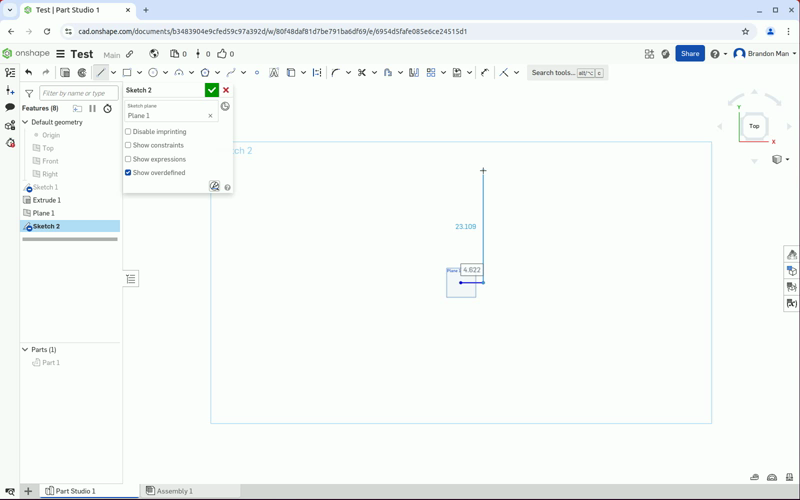
key_up(shift)
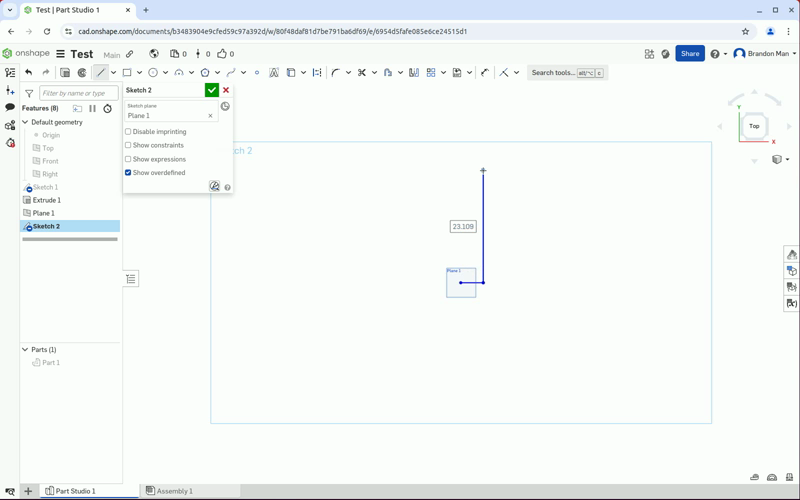
key_down(shift)
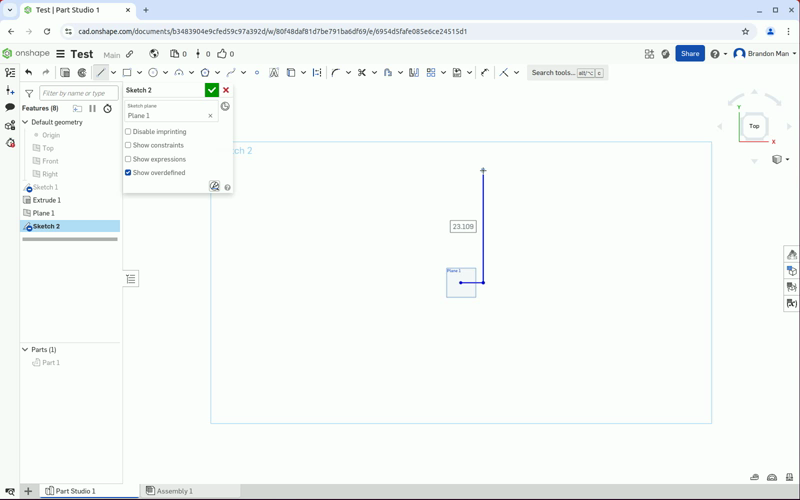
mouse_move(513, 170)
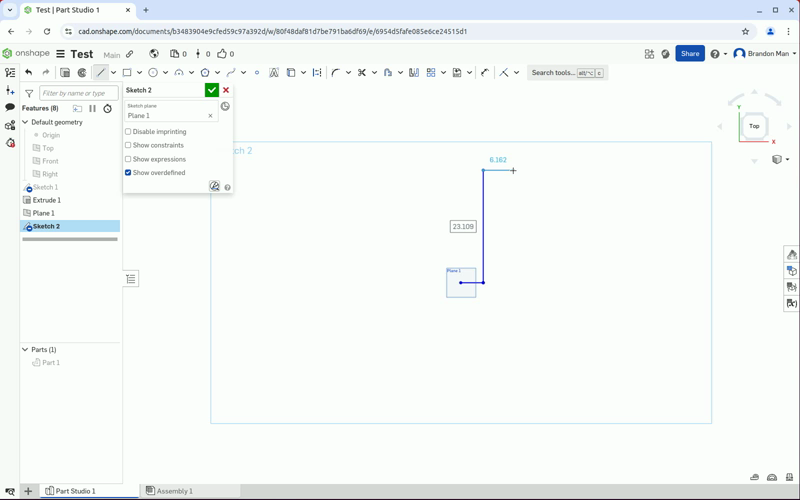
mouse_move(460, 170)
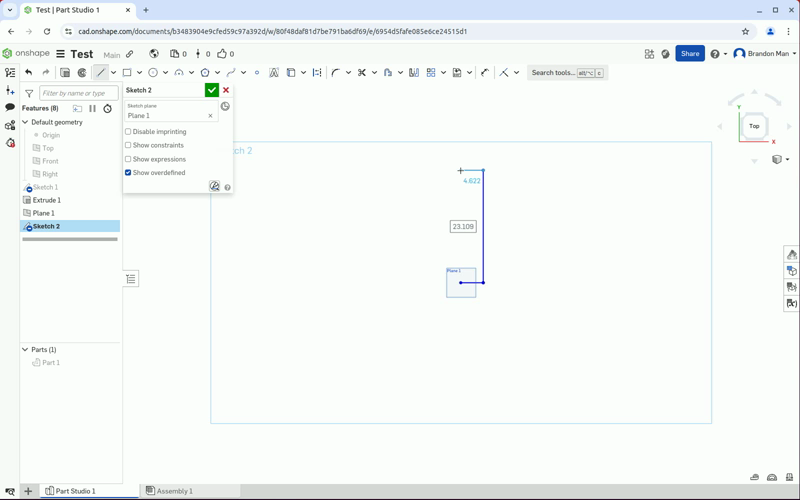
click(460, 170)
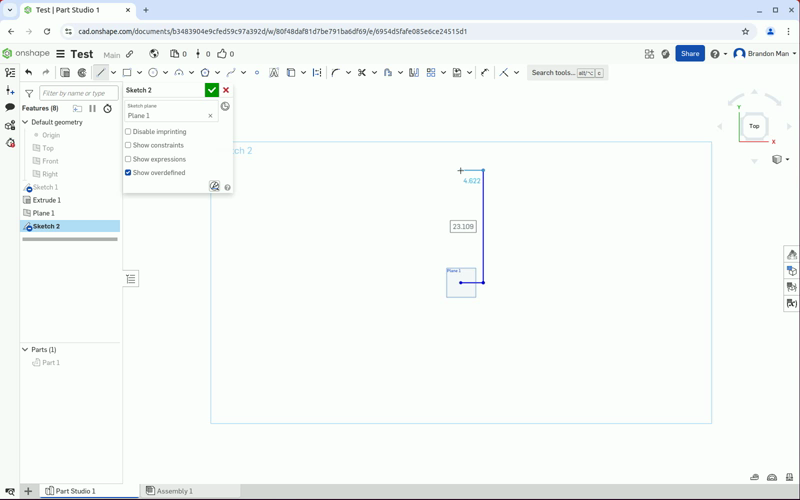
key_up(shift)
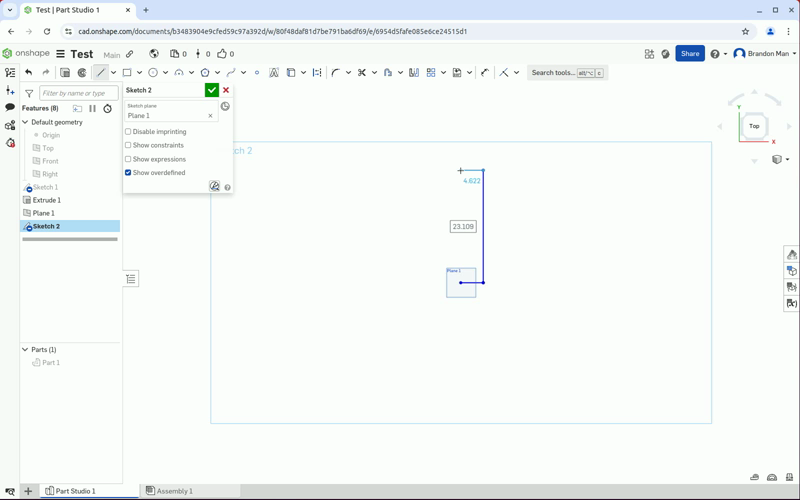
key_down(shift)
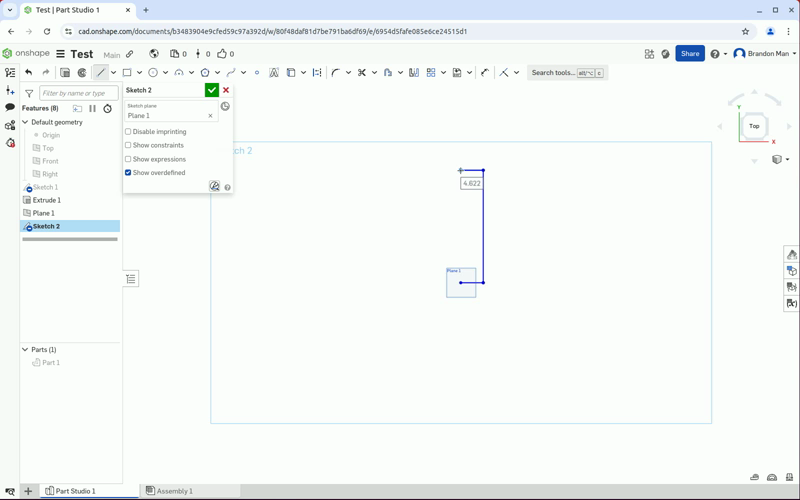
mouse_move(460, 282)
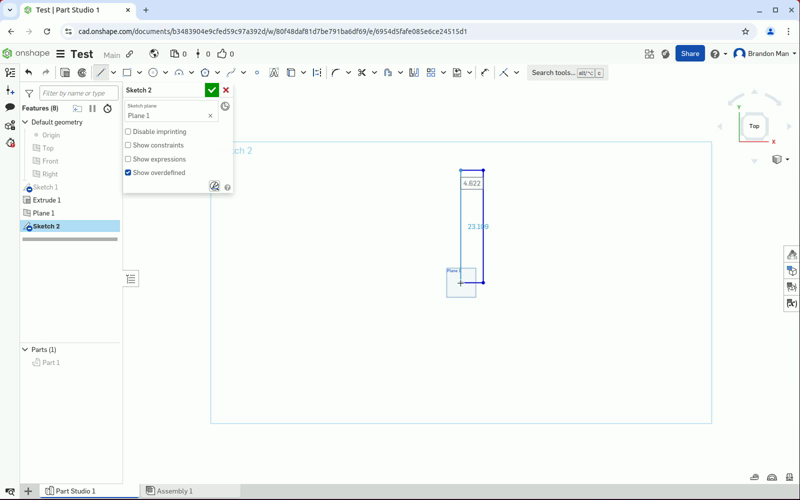
key_up(shift)
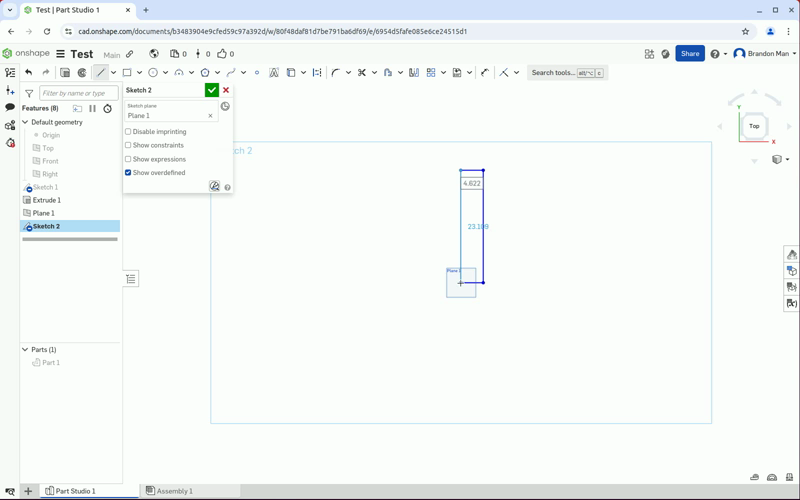
click(460, 282)
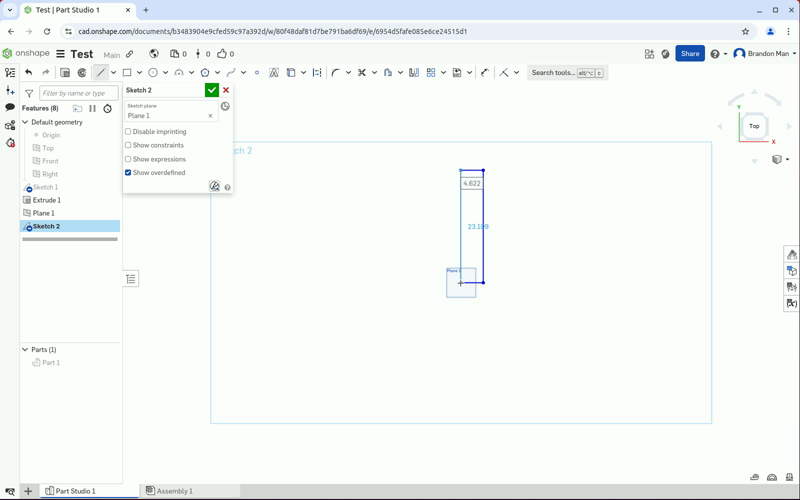
key(esc)
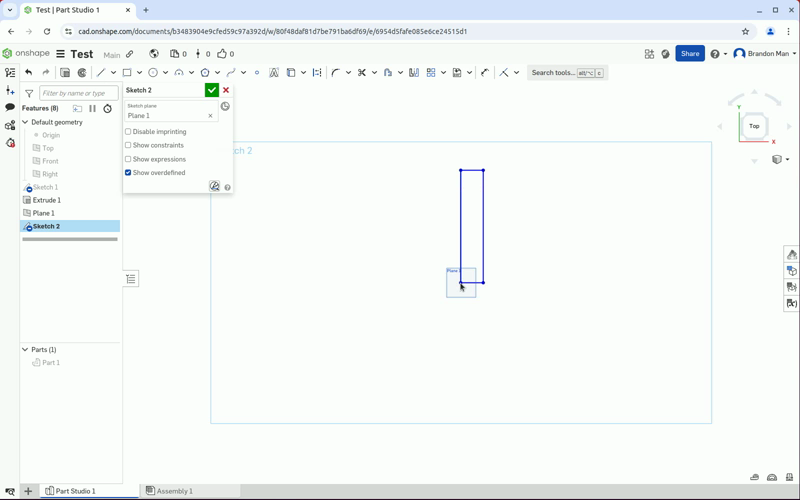
mouse_move(480, 203)
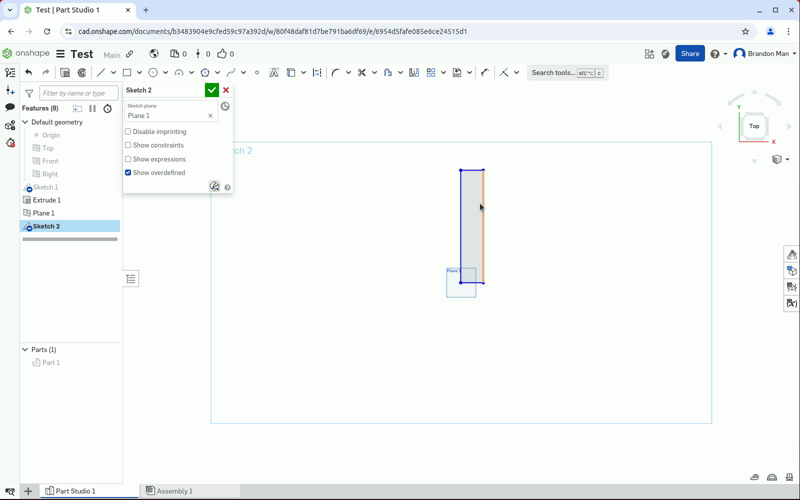
click(480, 203)
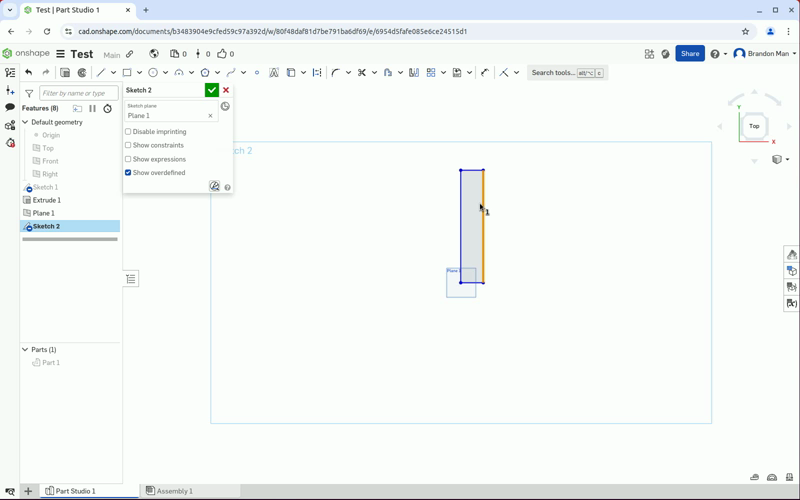
mouse_move(73, 352)
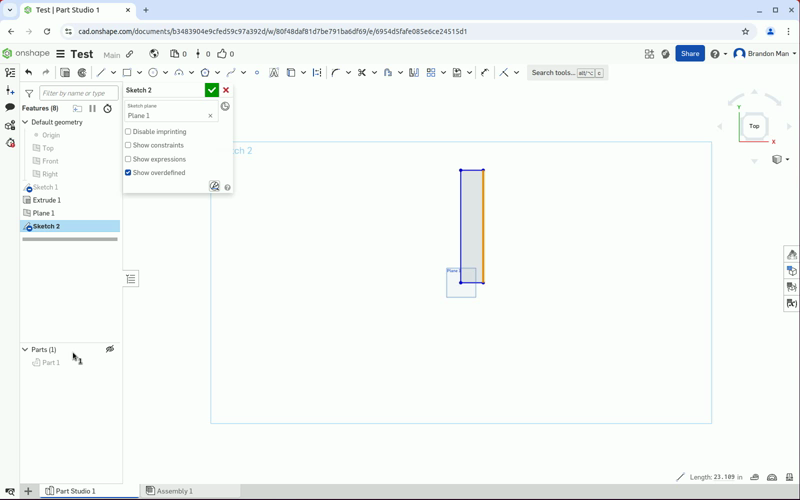
key(shift+y)
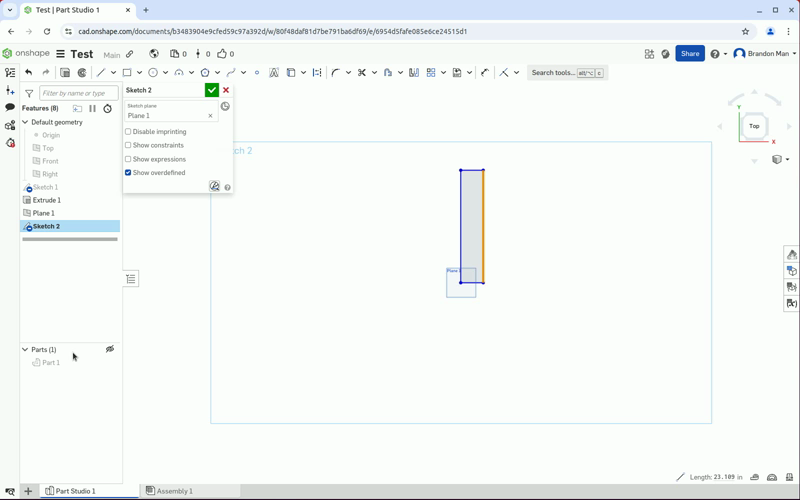
key(shift+e)
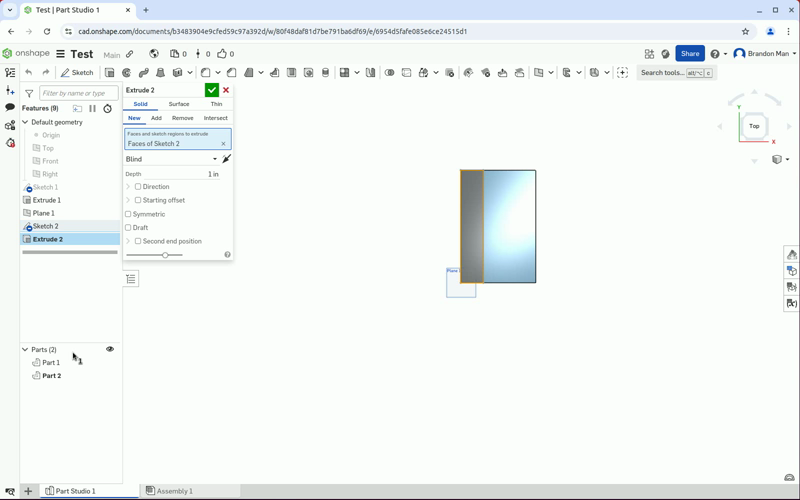
mouse_move(143, 106)
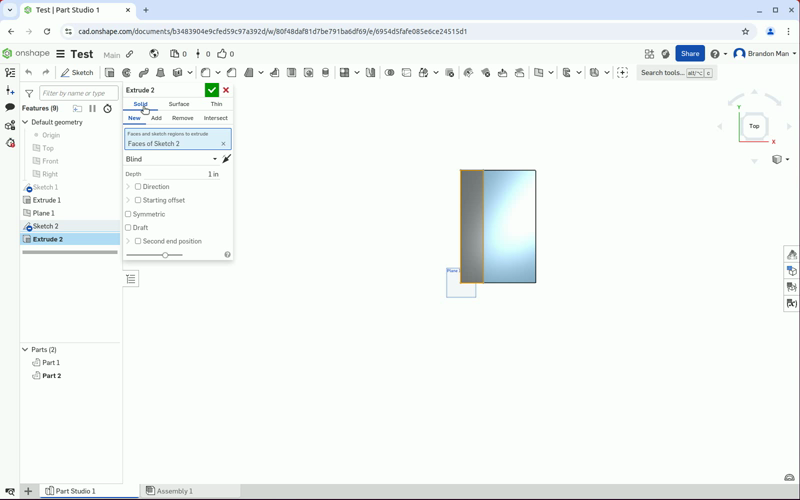
click(143, 106)
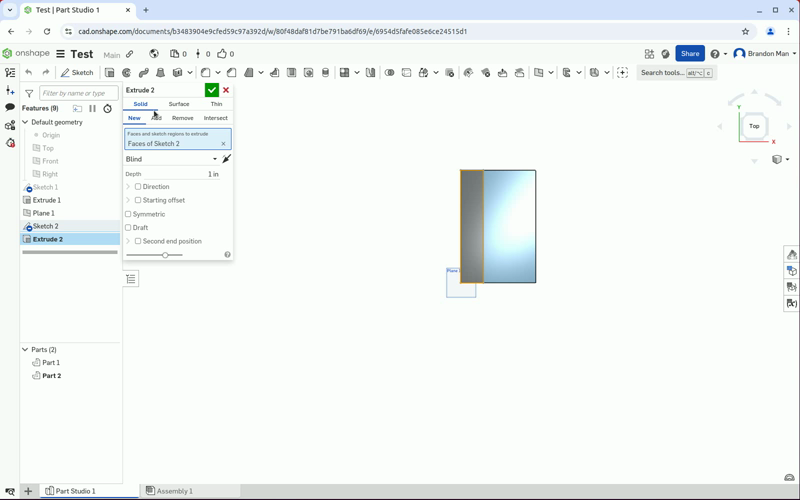
mouse_move(186, 120)
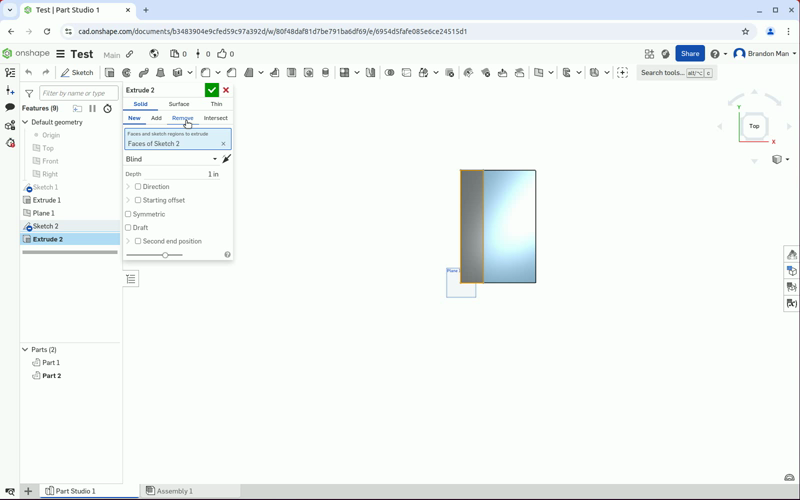
click(186, 120)
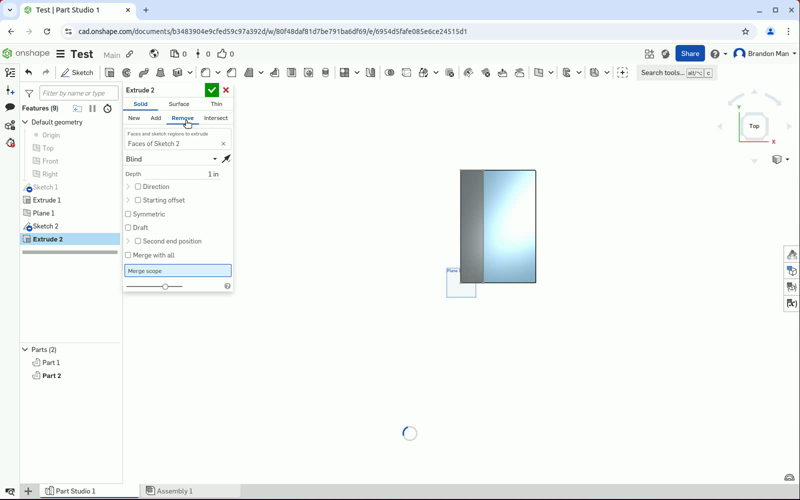
key(tab, 4)
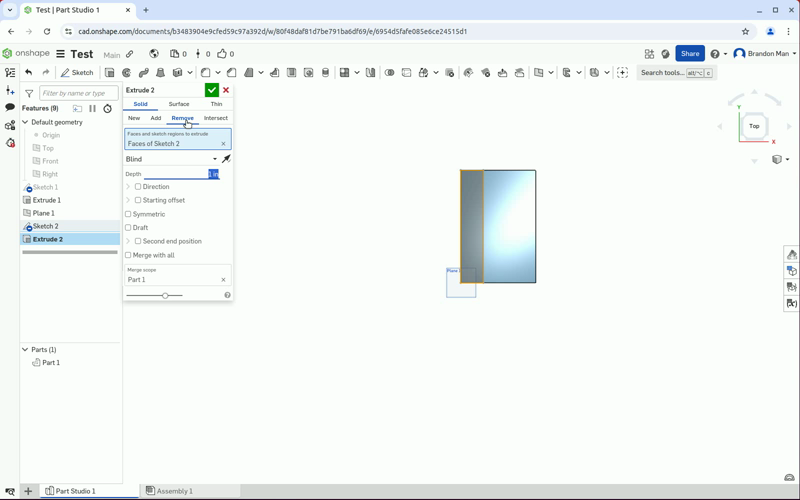
text(4.574)
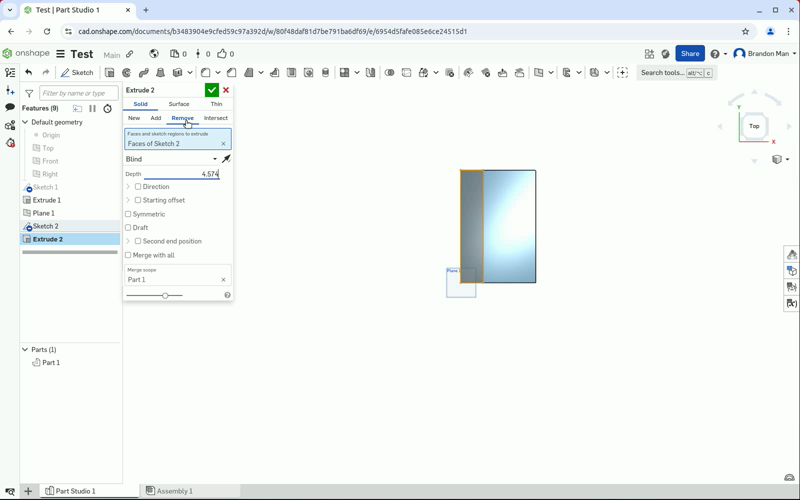
key(tab, 6)
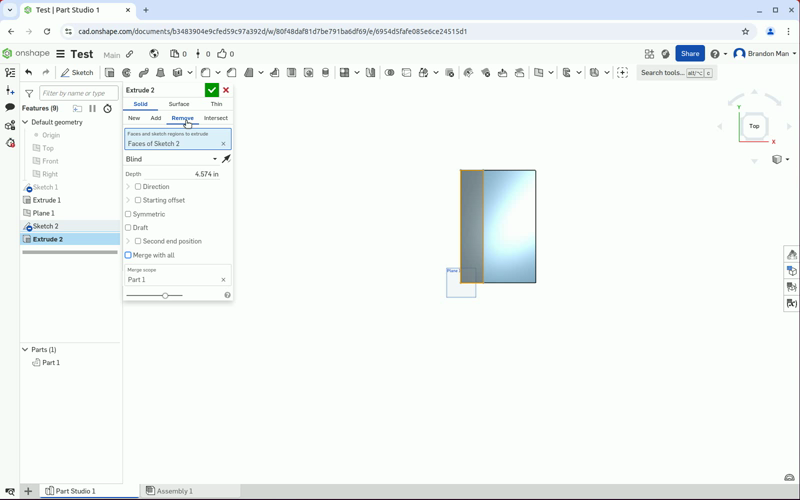
key(space)
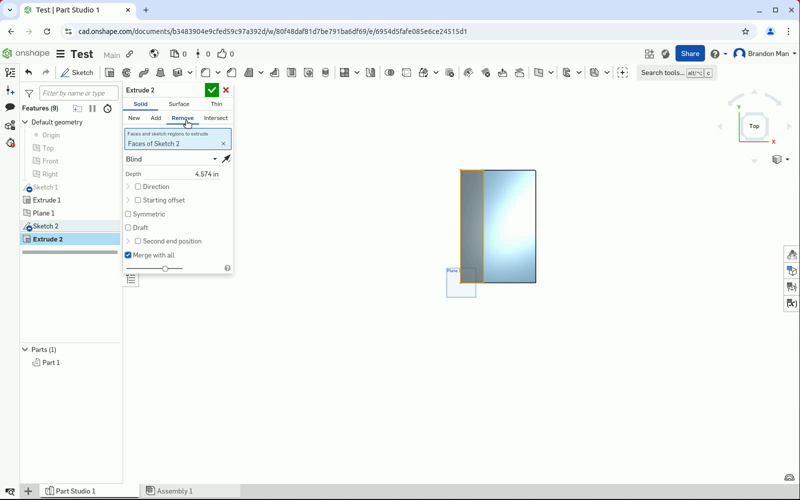
key(enter)
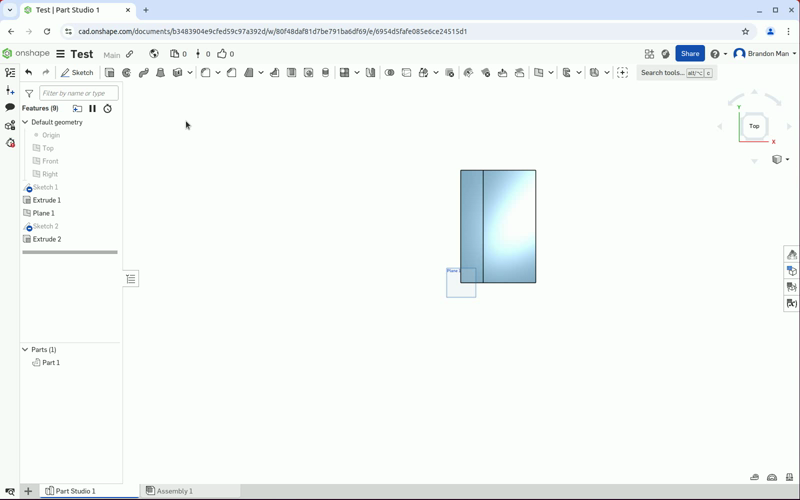
key(shift+h)
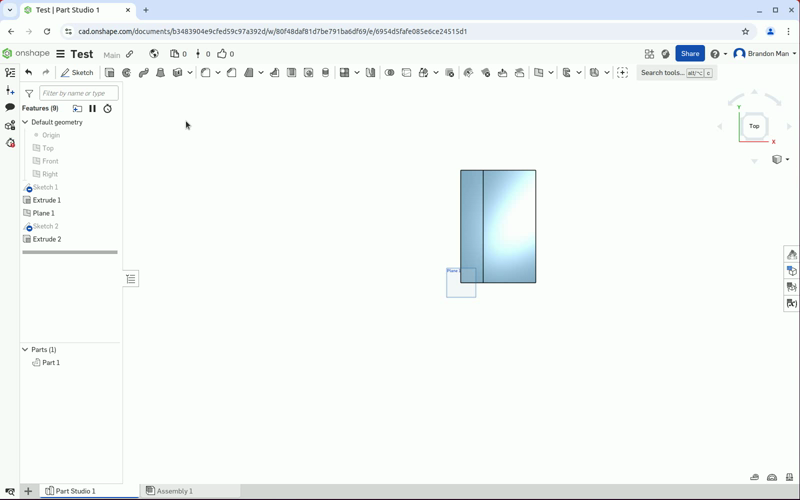
key(shift+h)
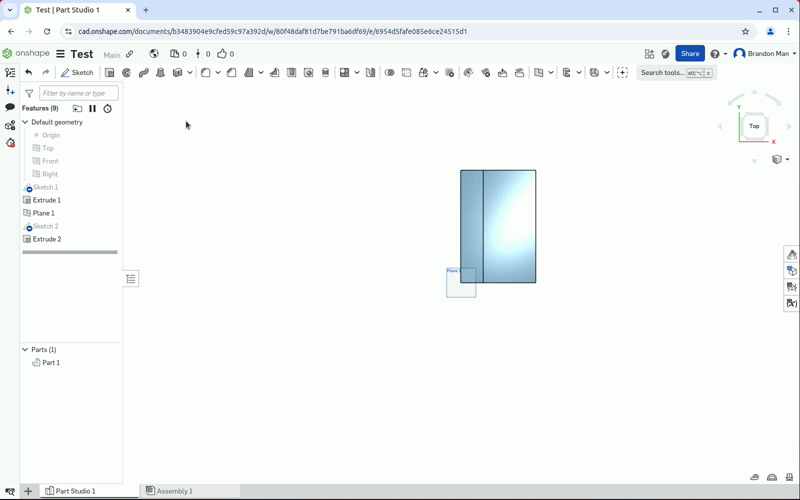
mouse_move(73, 189)
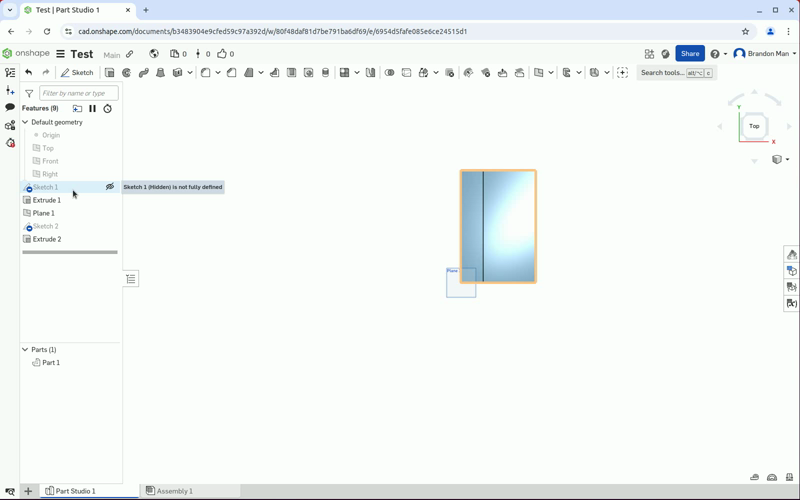
click(73, 189)
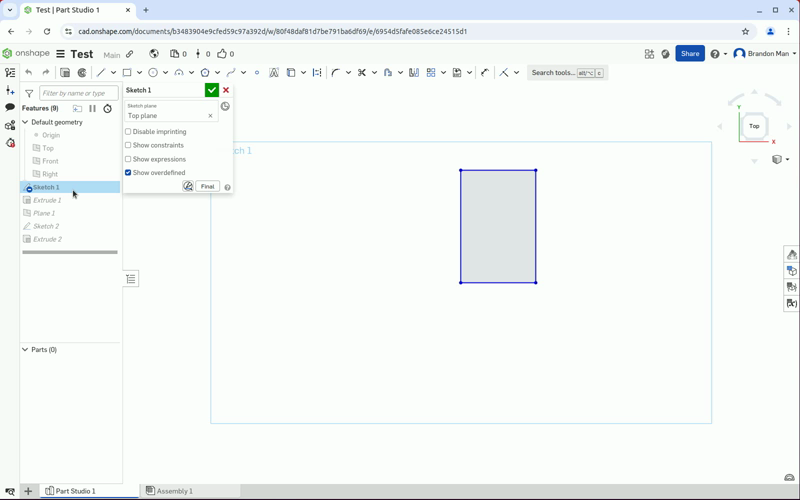
mouse_move(229, 92)
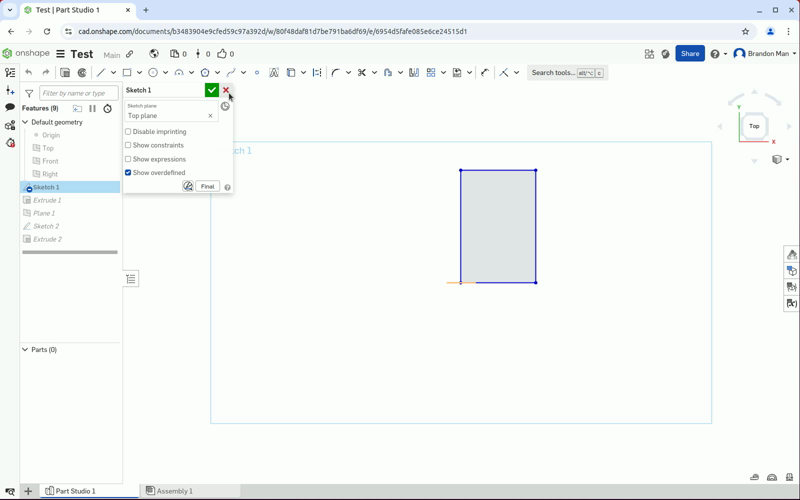
click(229, 92)
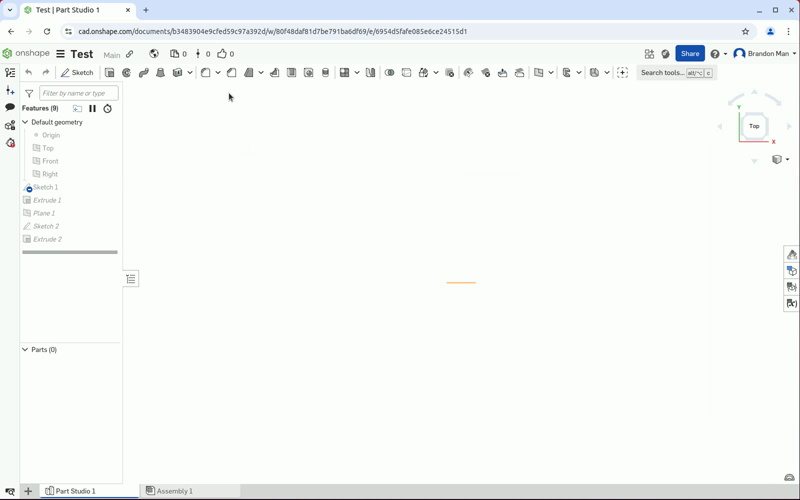
key(shift+s)
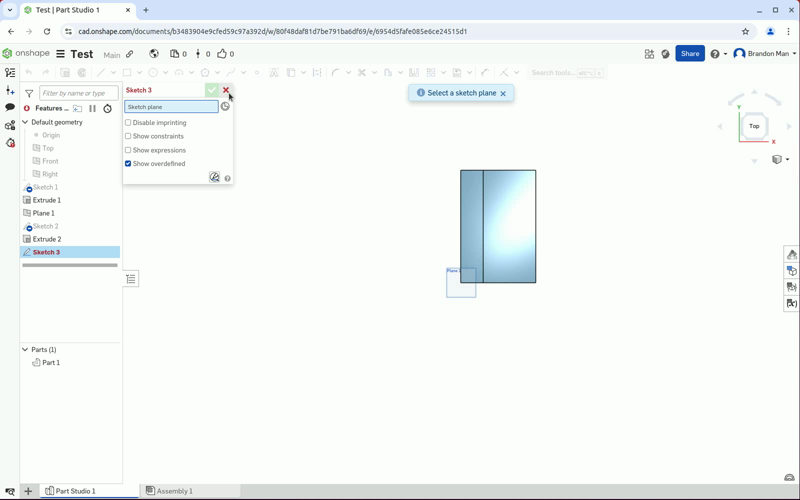
mouse_move(73, 215)
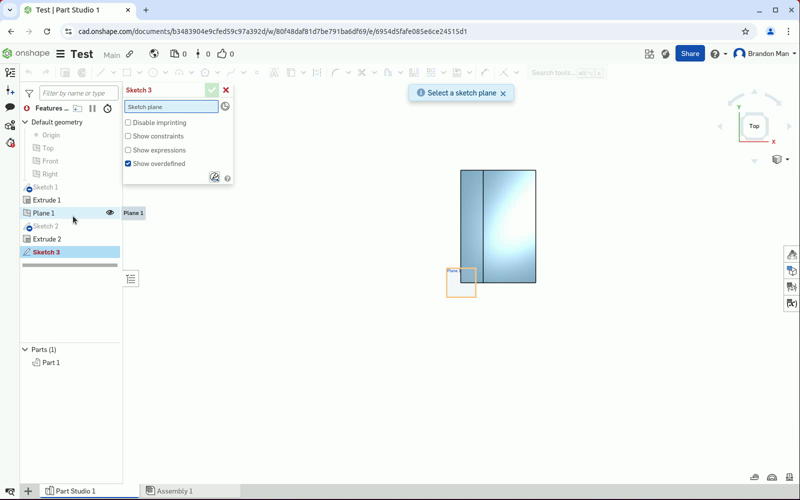
click(73, 215)
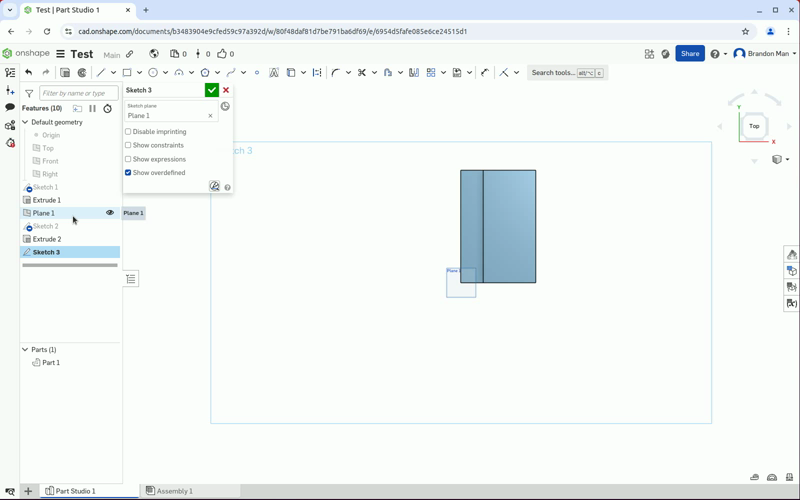
mouse_move(73, 352)
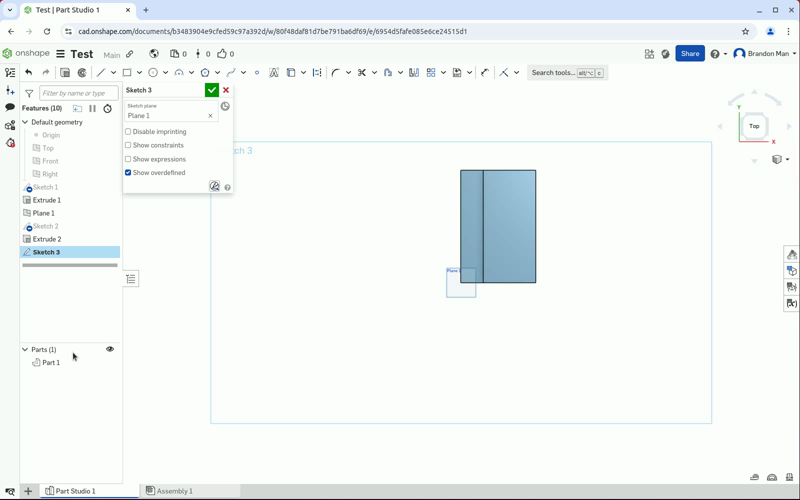
key(y)
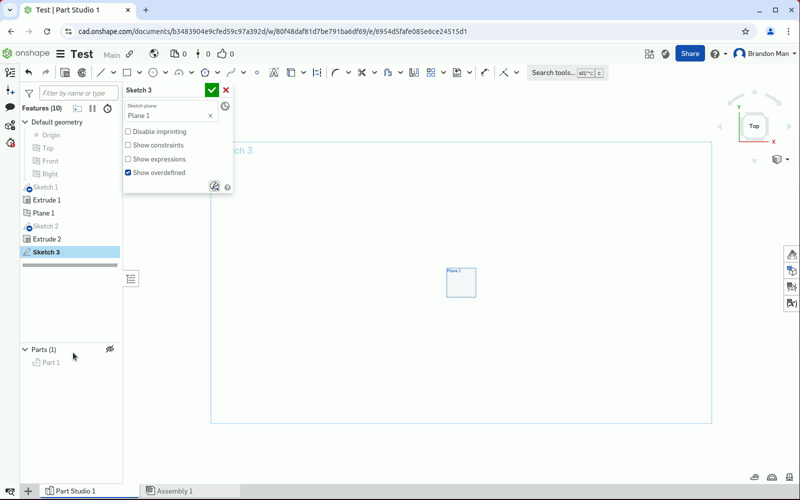
key(c)
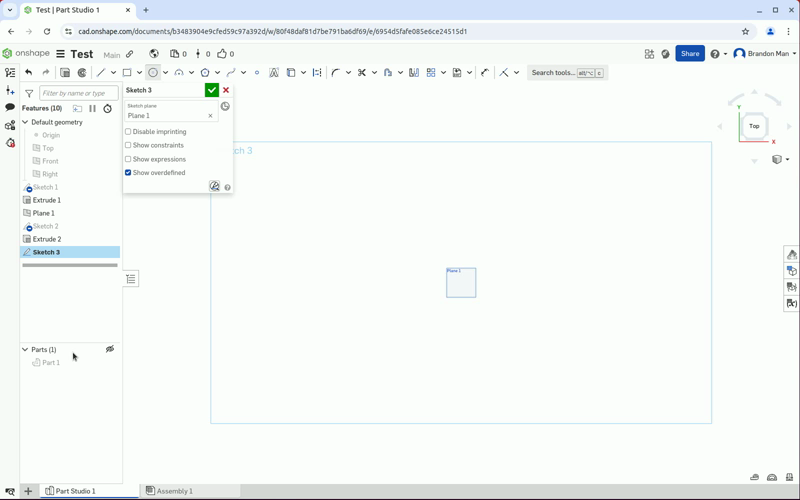
key_down(shift)
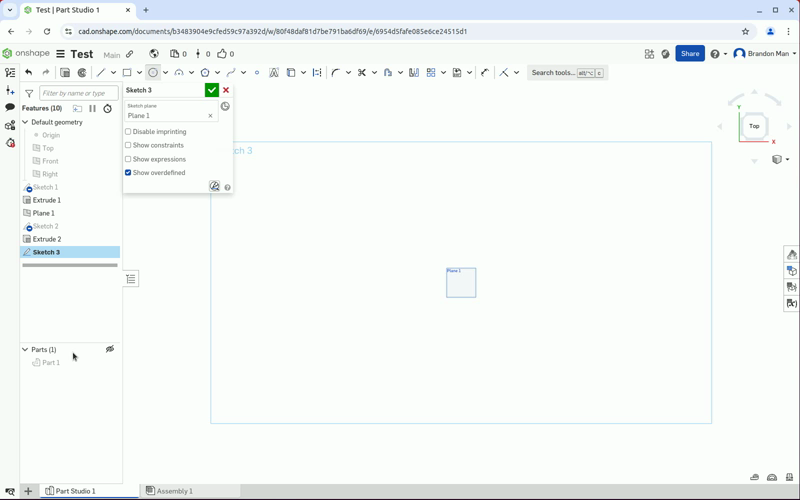
mouse_move(510, 226)
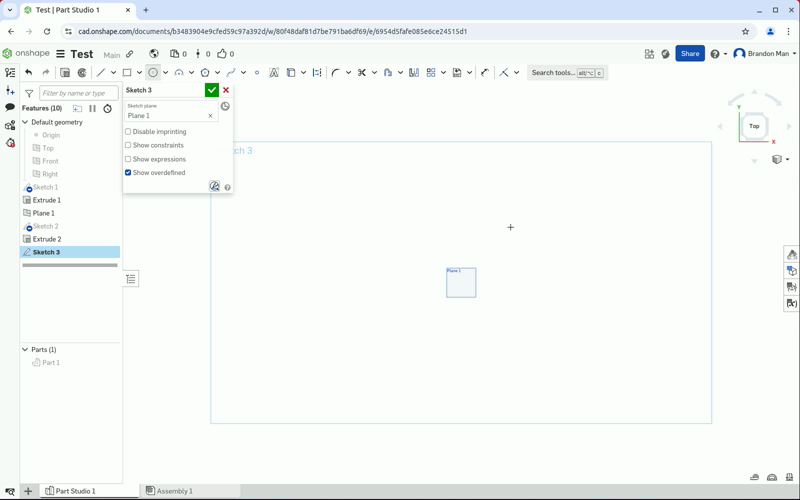
click(510, 226)
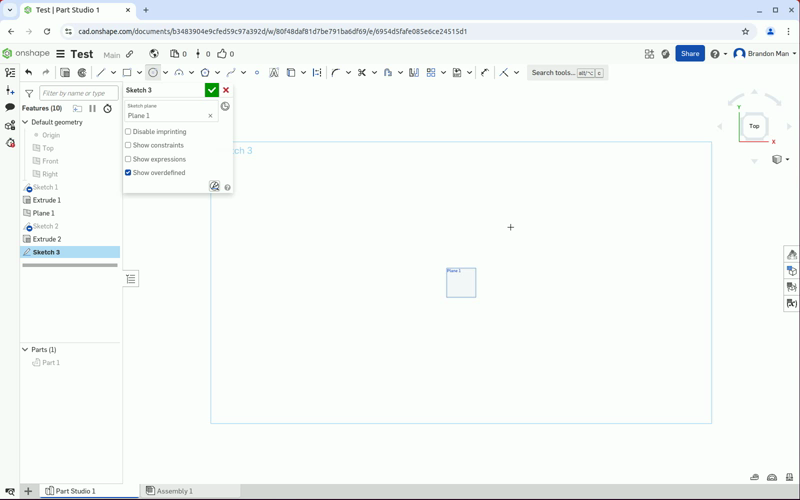
key_up(shift)
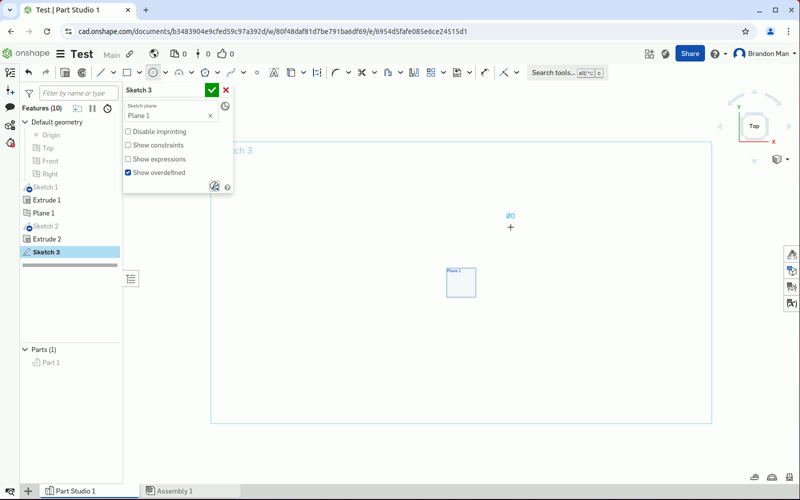
mouse_move(526, 226)
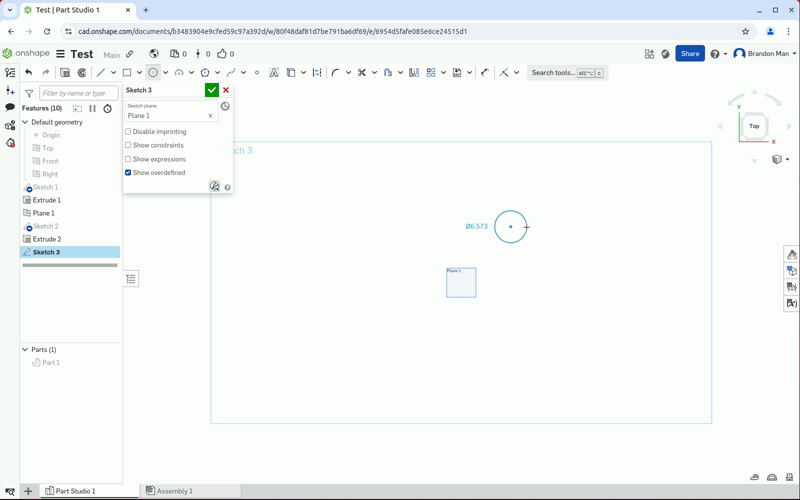
click(526, 226)
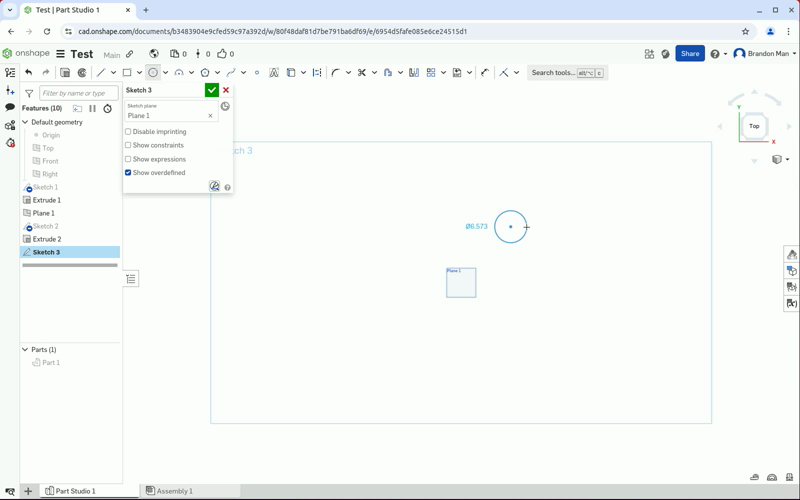
key(esc)
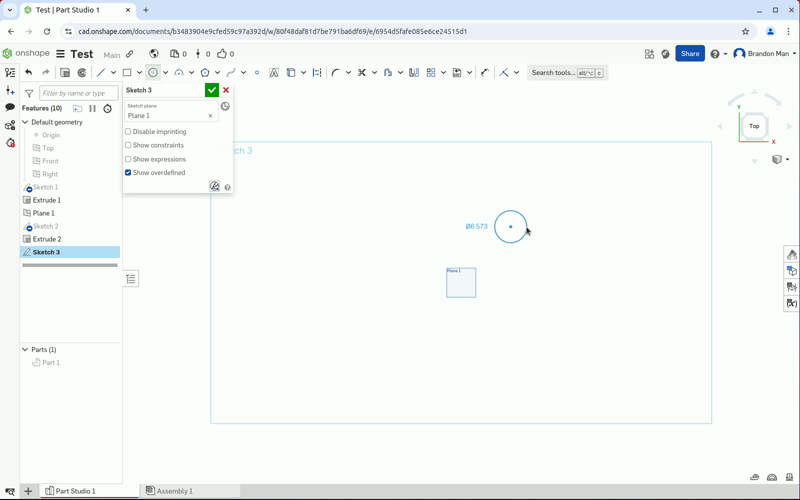
mouse_move(520, 232)
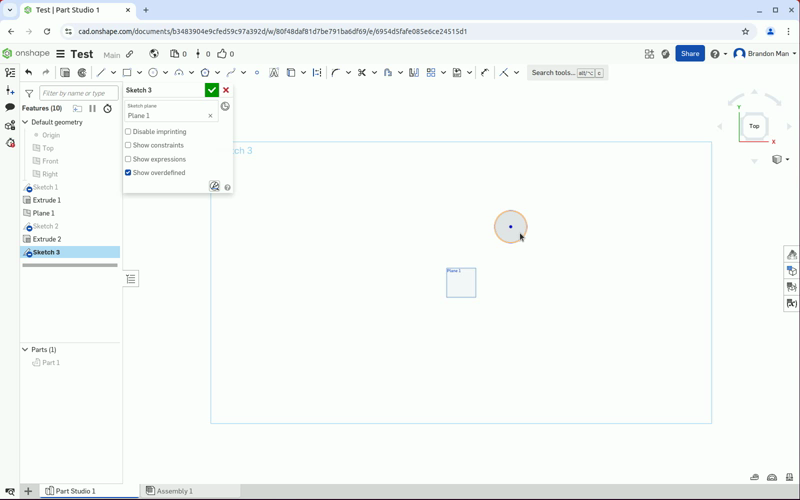
scroll(6)
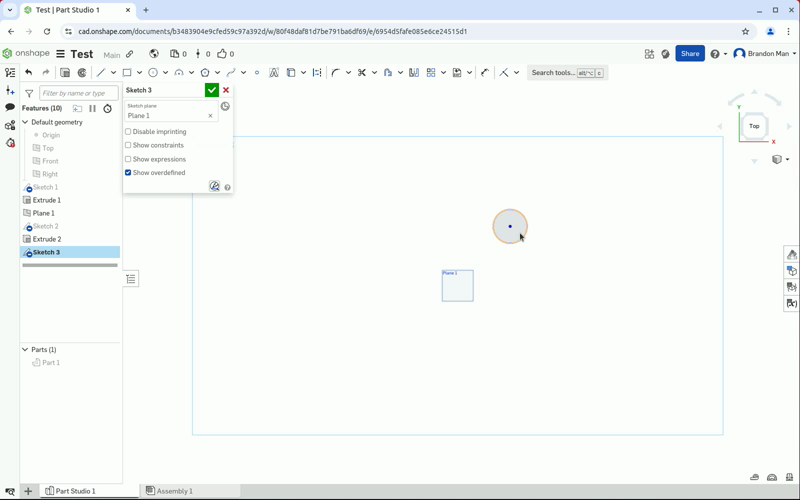
scroll(6)
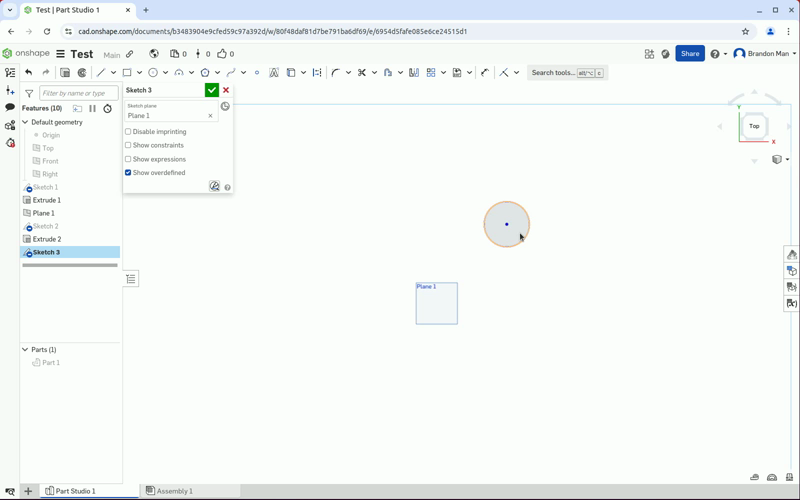
scroll(6)
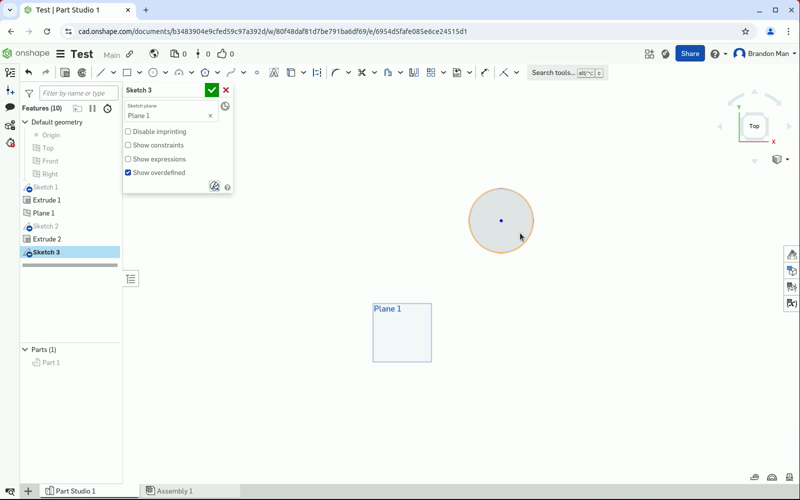
scroll(6)
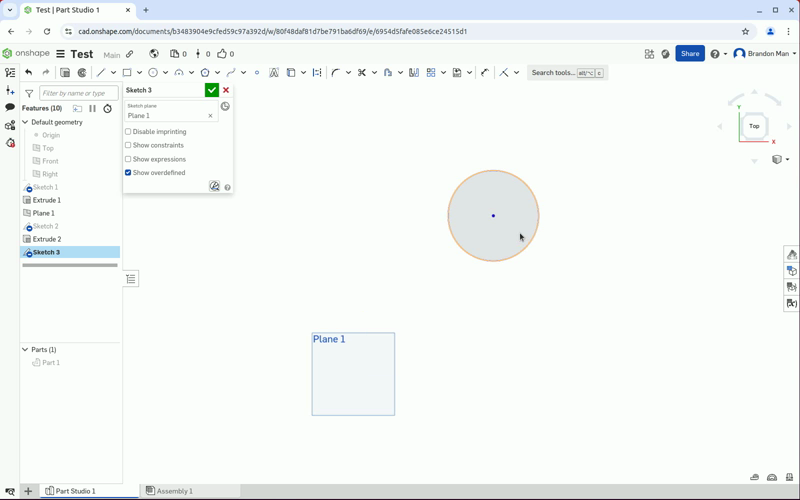
scroll(6)
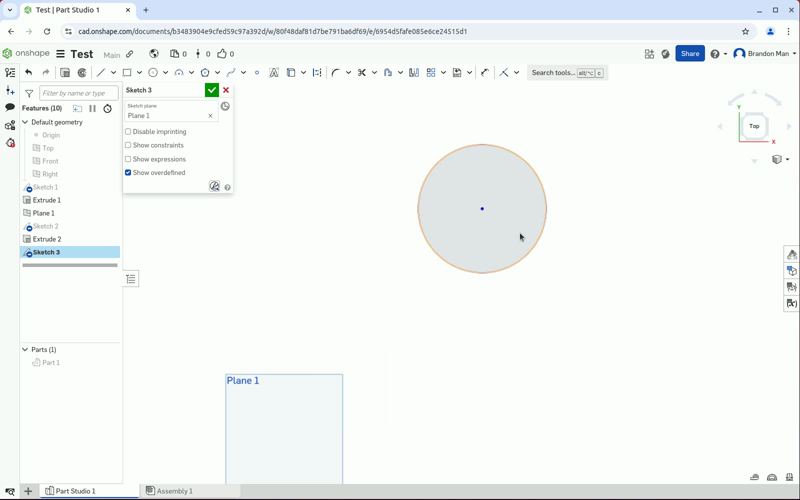
scroll(6)
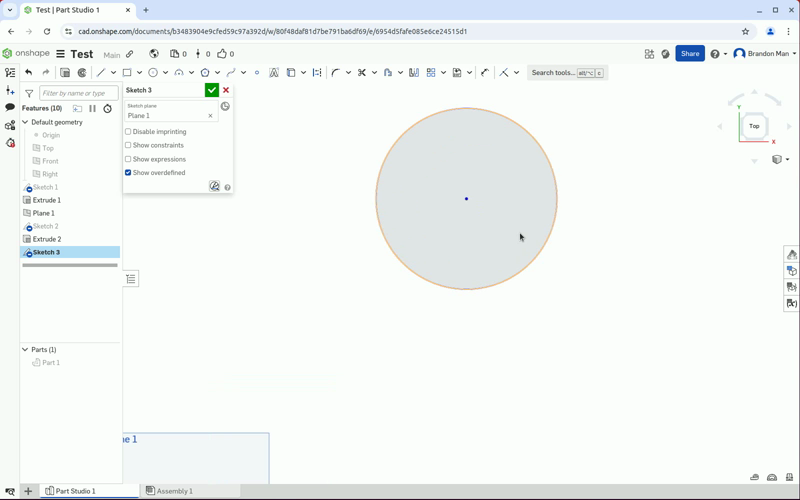
scroll(6)
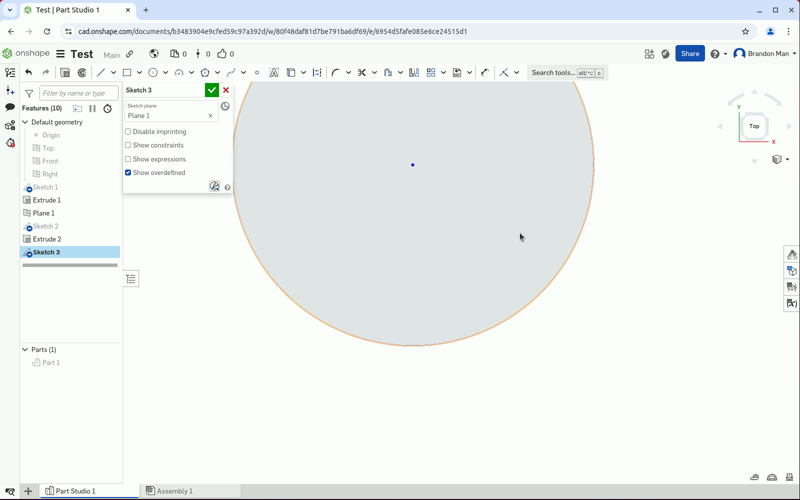
click(520, 232)
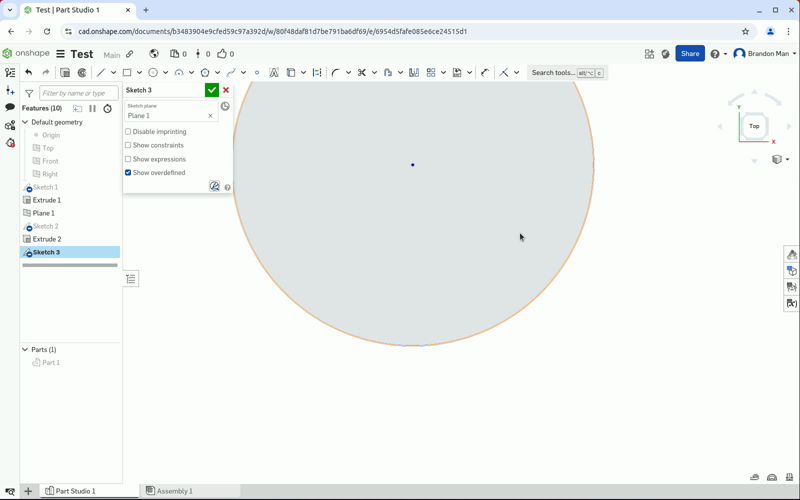
scroll(-6)
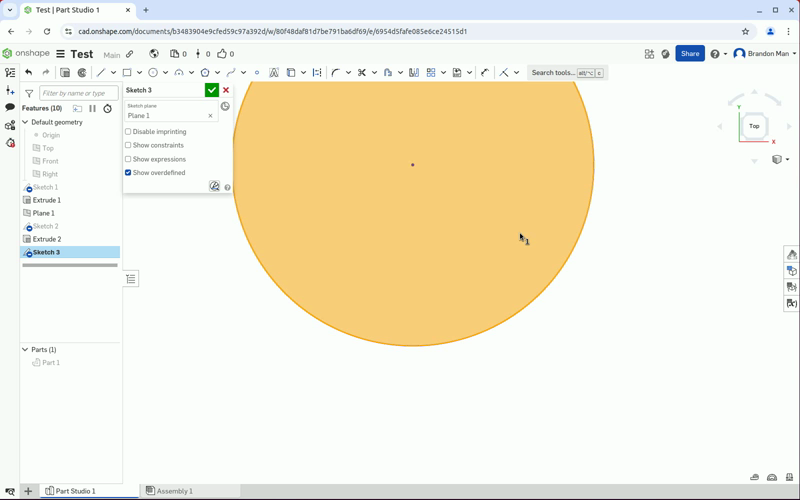
scroll(-6)
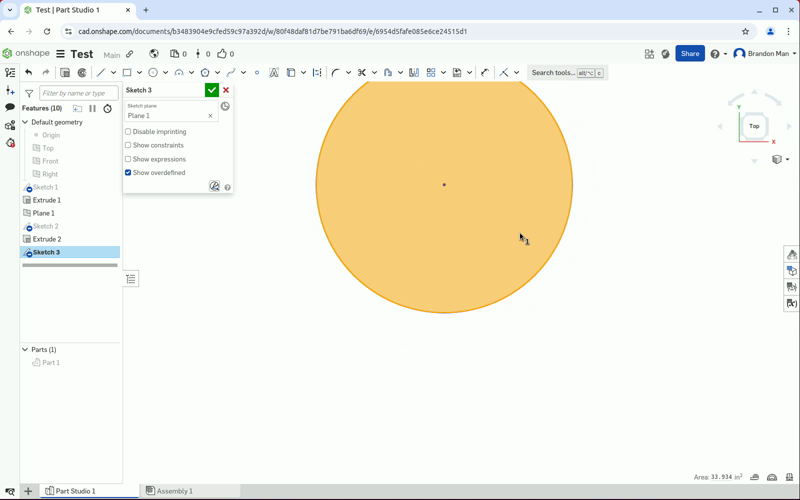
scroll(-6)
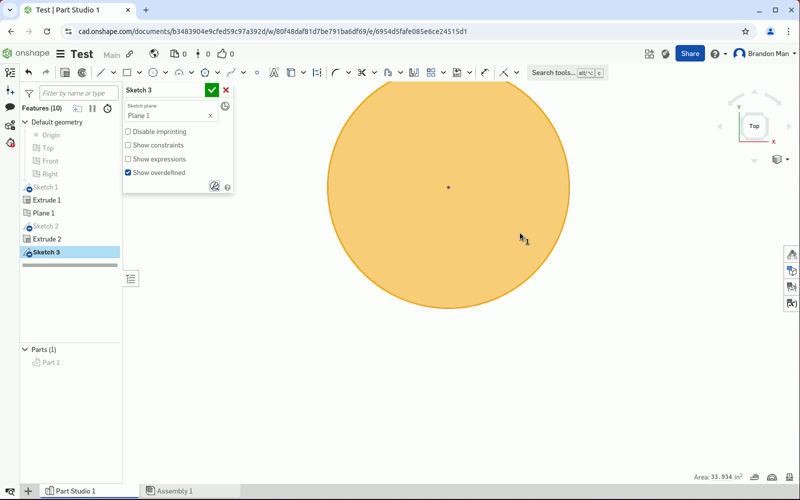
scroll(-6)
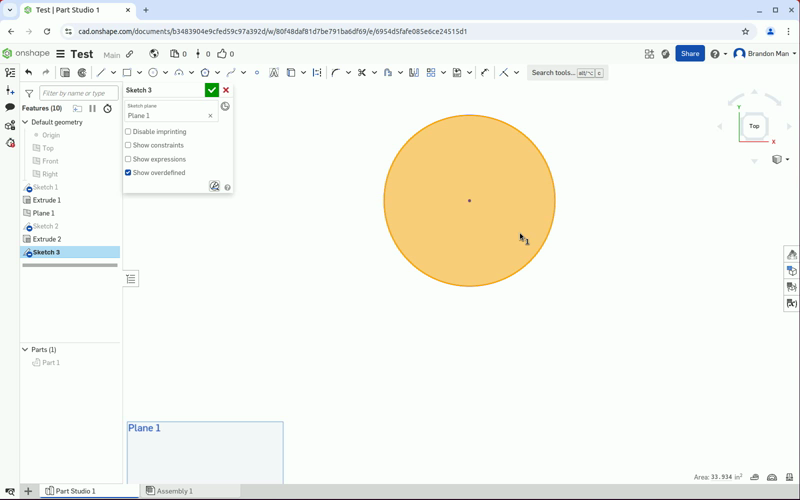
scroll(-6)
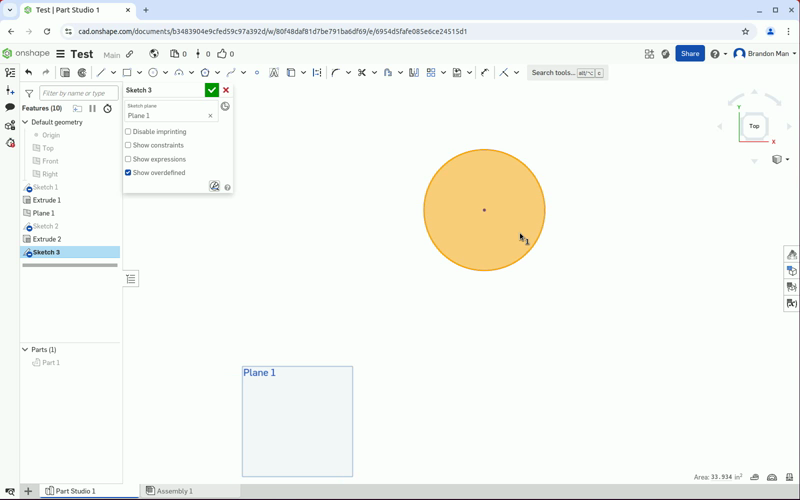
scroll(-6)
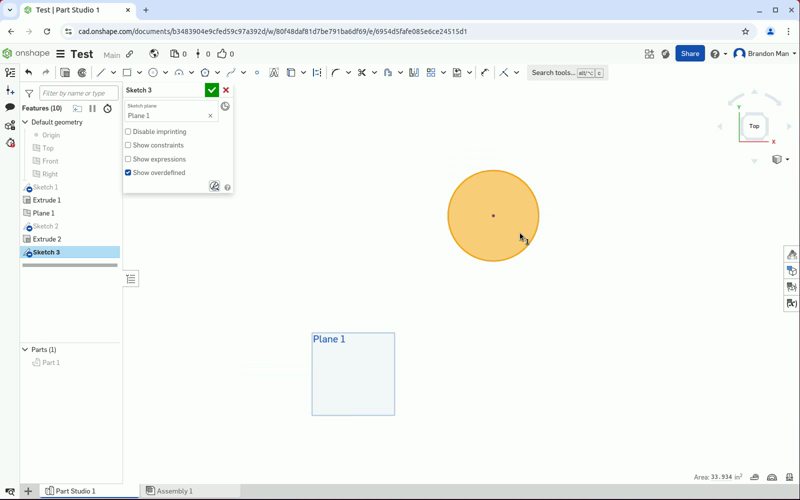
scroll(-6)
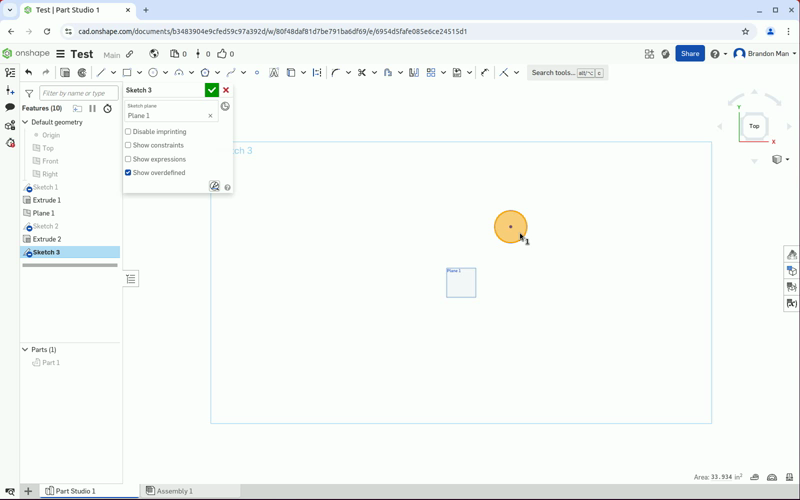
mouse_move(73, 352)
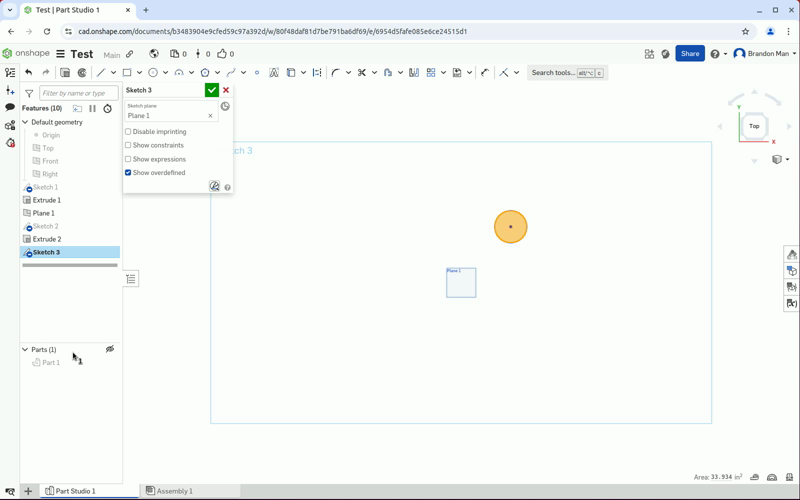
key(shift+y)
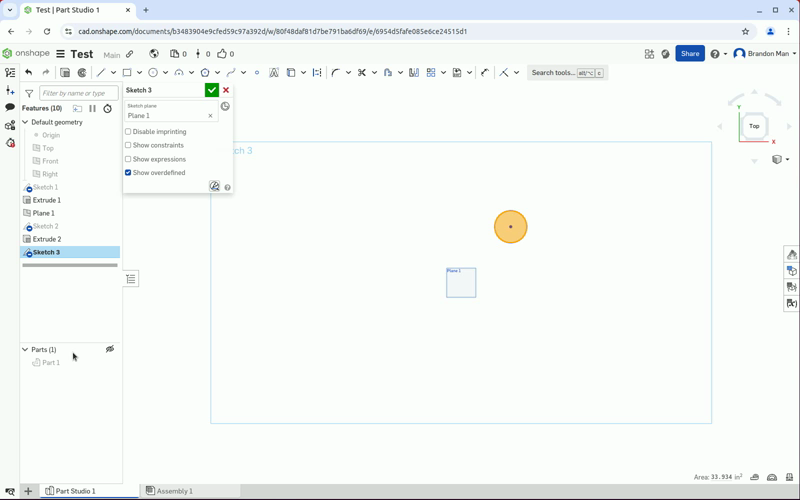
key(shift+e)
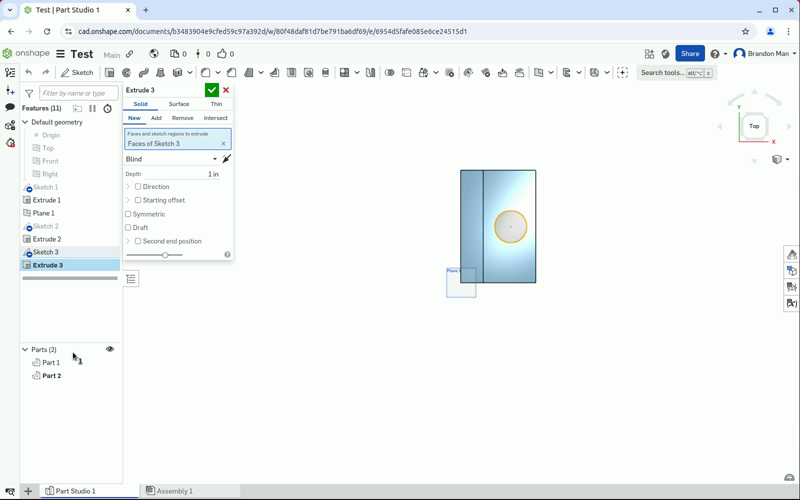
mouse_move(143, 106)
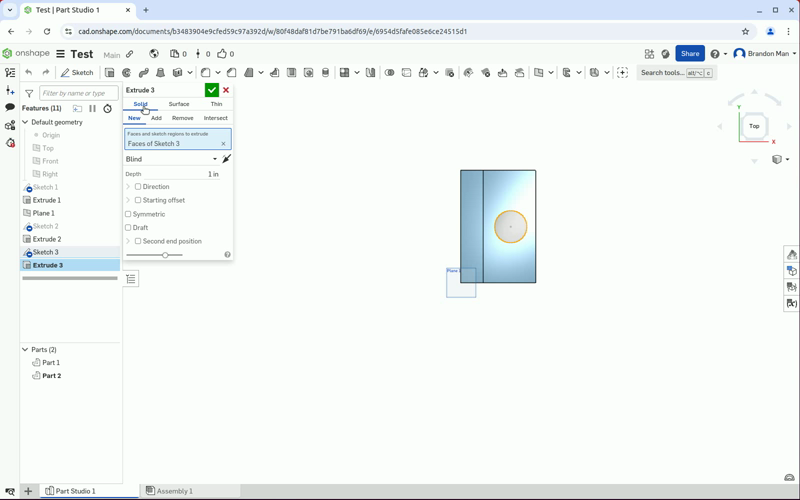
click(143, 106)
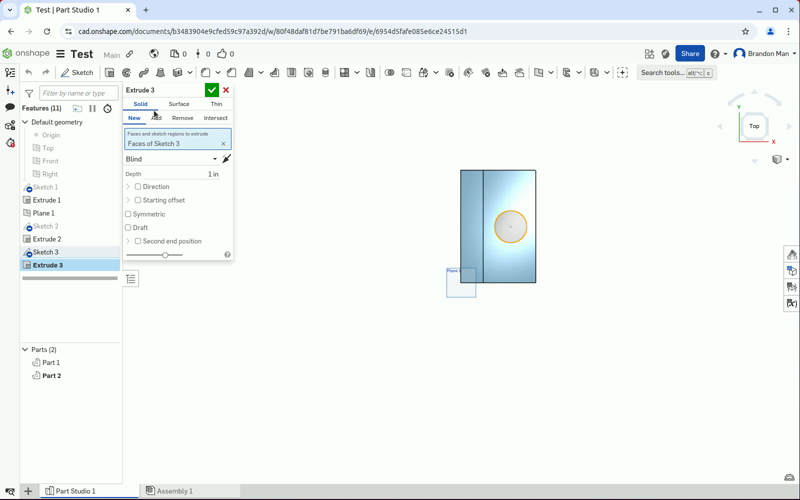
mouse_move(186, 120)
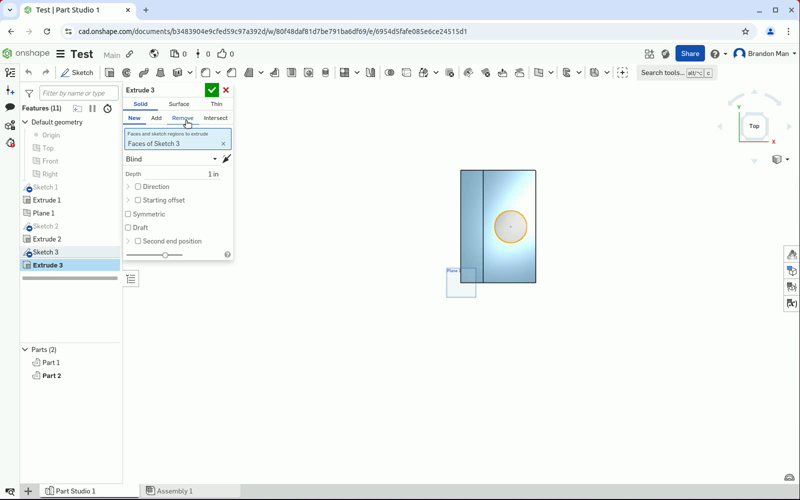
click(186, 120)
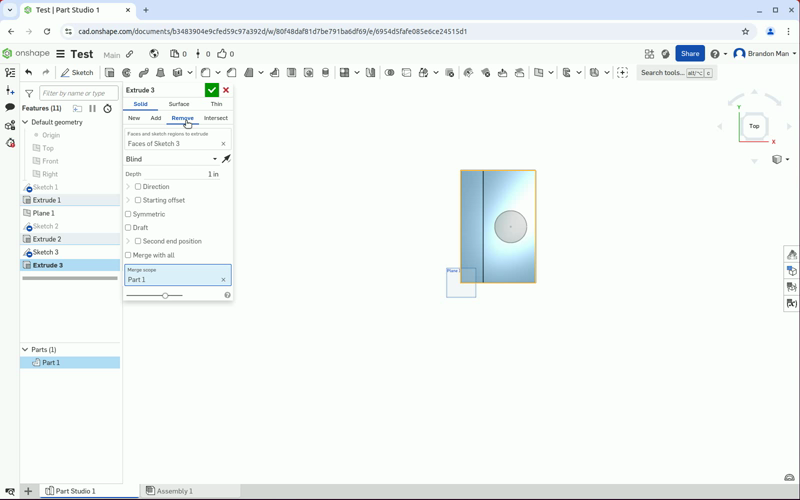
key(tab, 4)
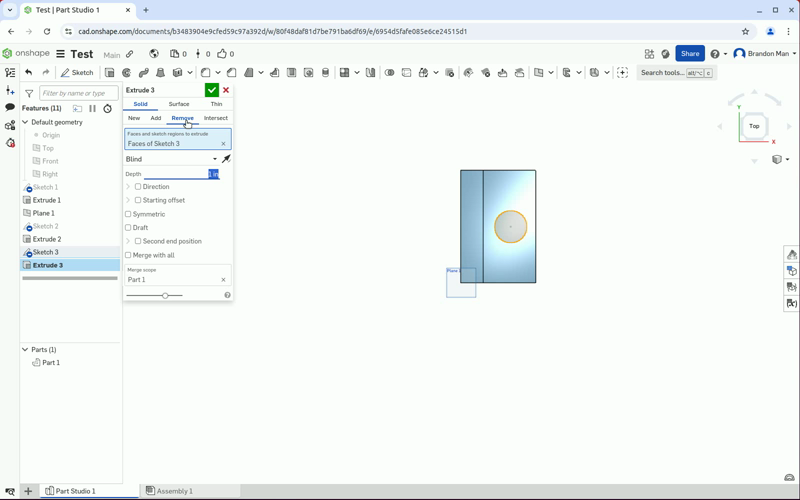
text(30.811)
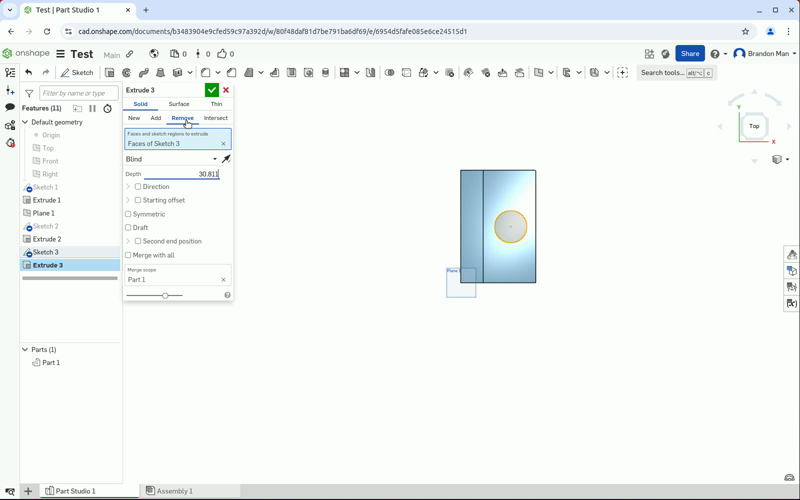
key(tab, 6)
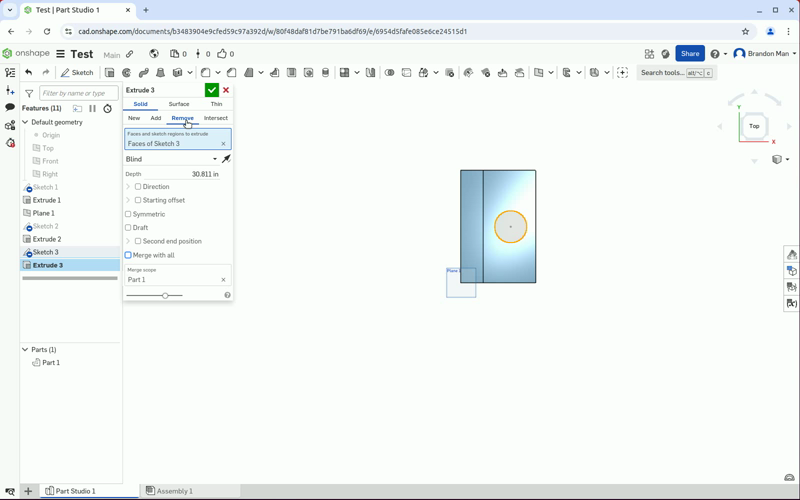
key(space)
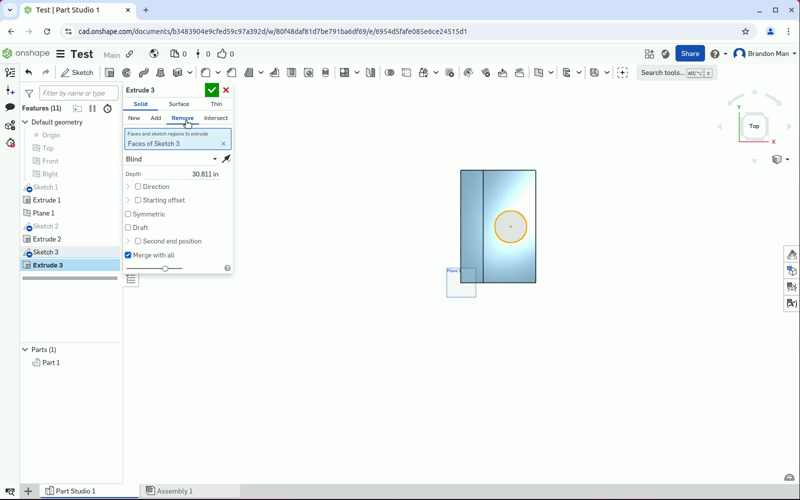
key(enter)
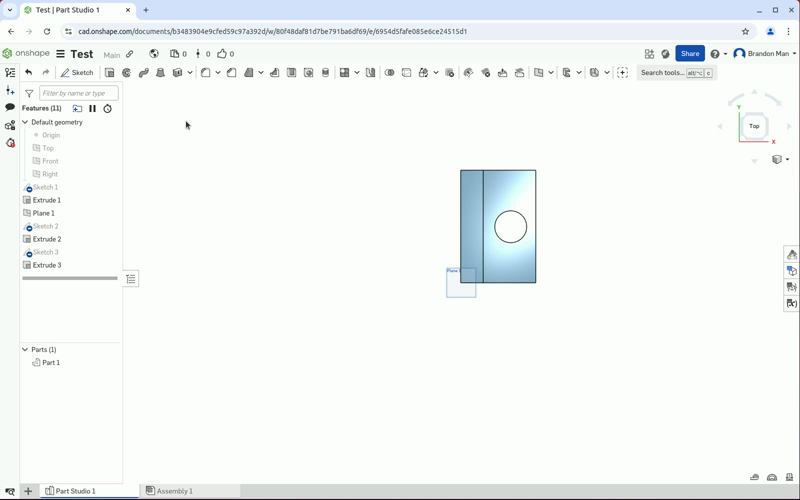
key(shift+h)
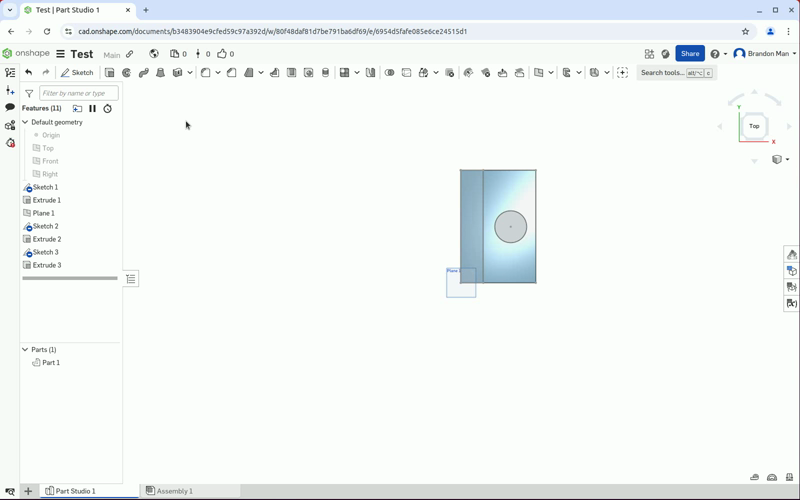
key(shift+h)
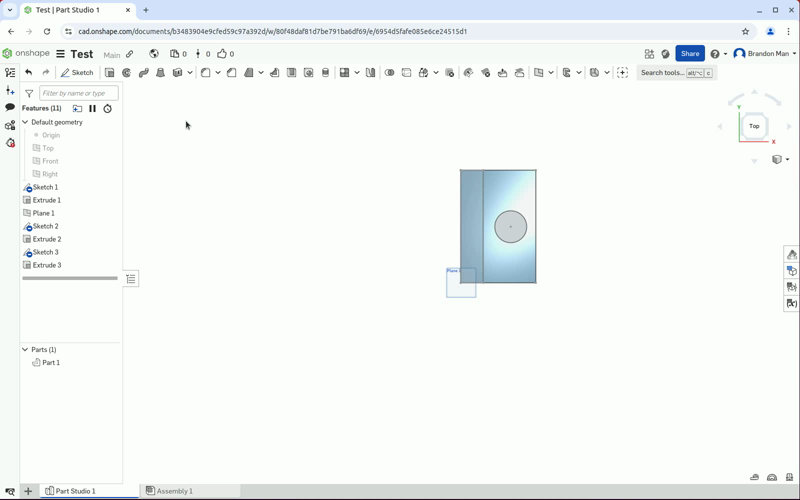
key(shift+7)
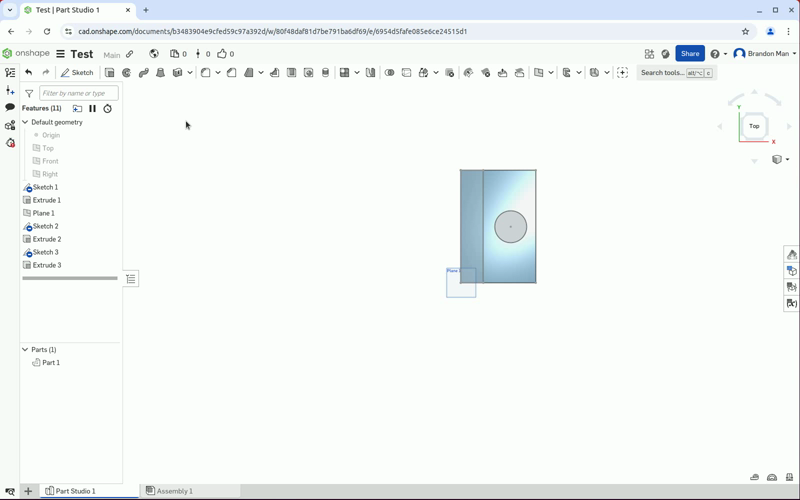
key(up, 3)
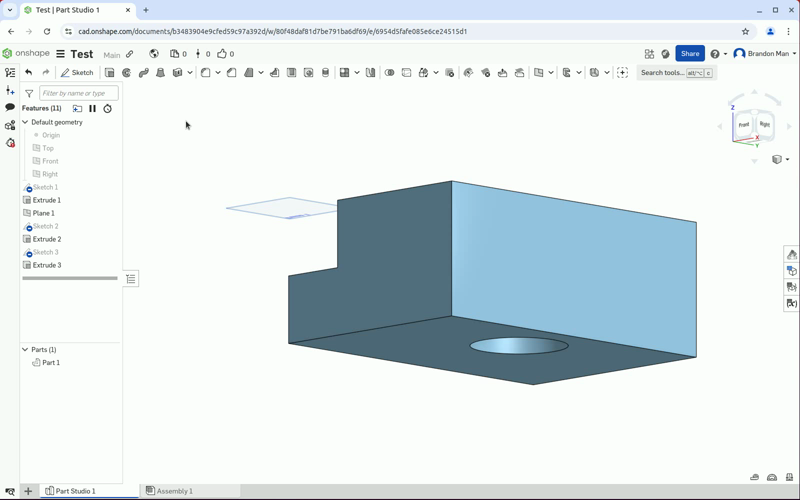
key(left, 3)
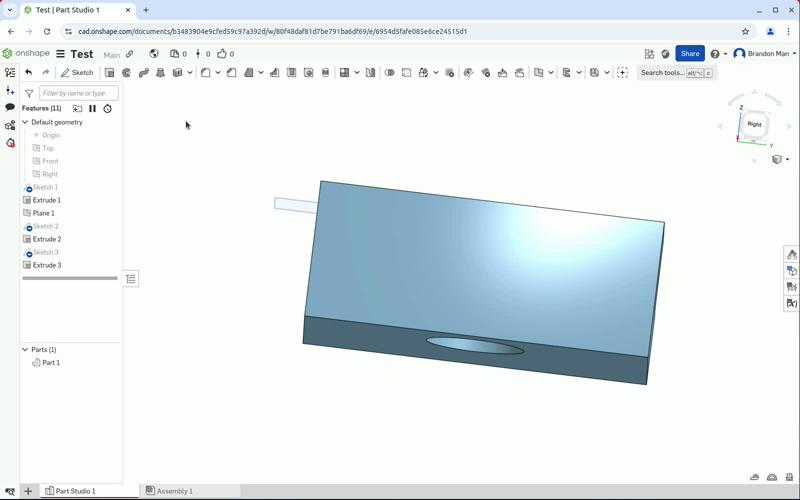
key(right, 3)
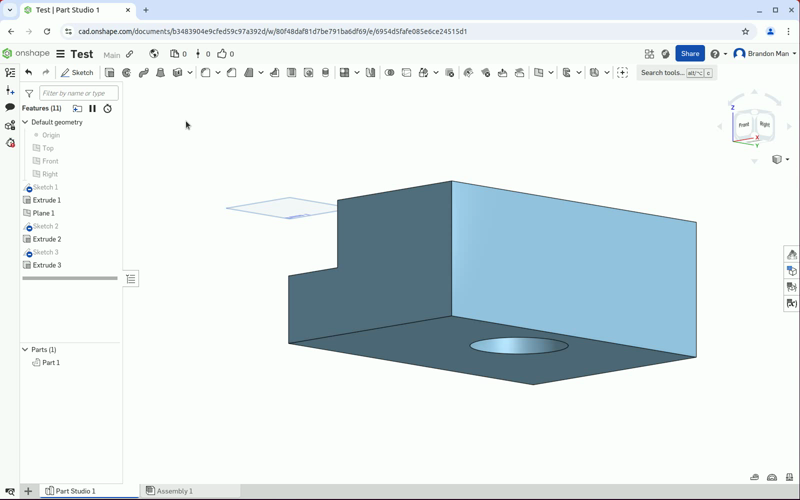
key(down, 3)
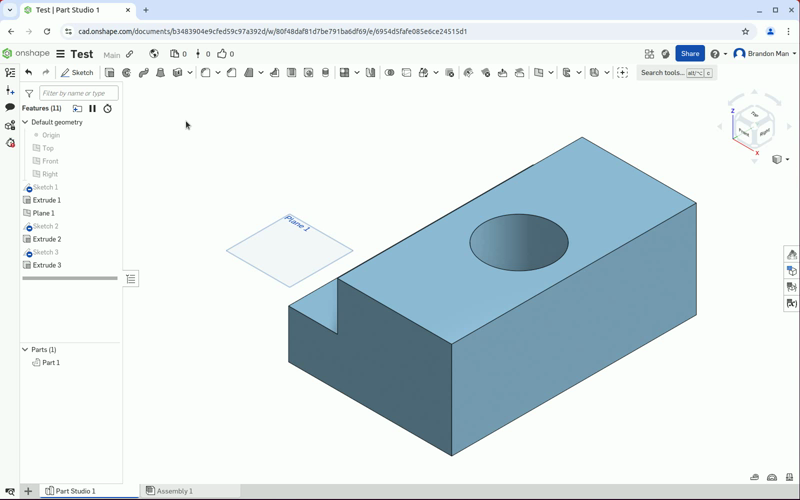
mouse_move(73, 189)
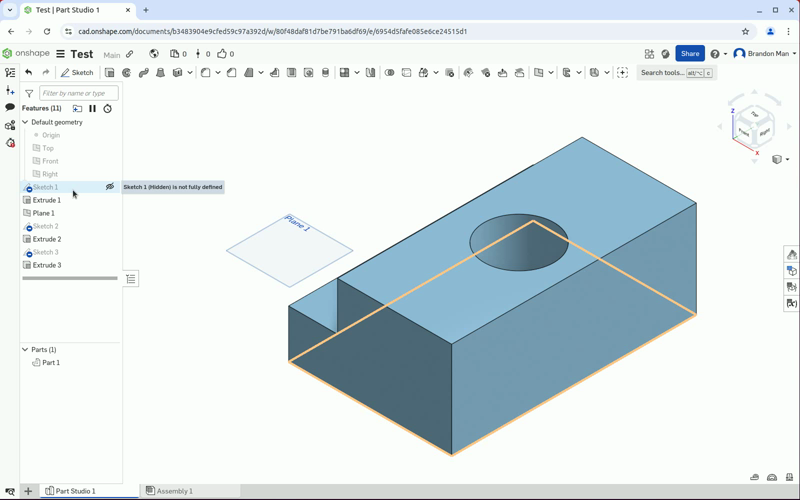
click(73, 189)